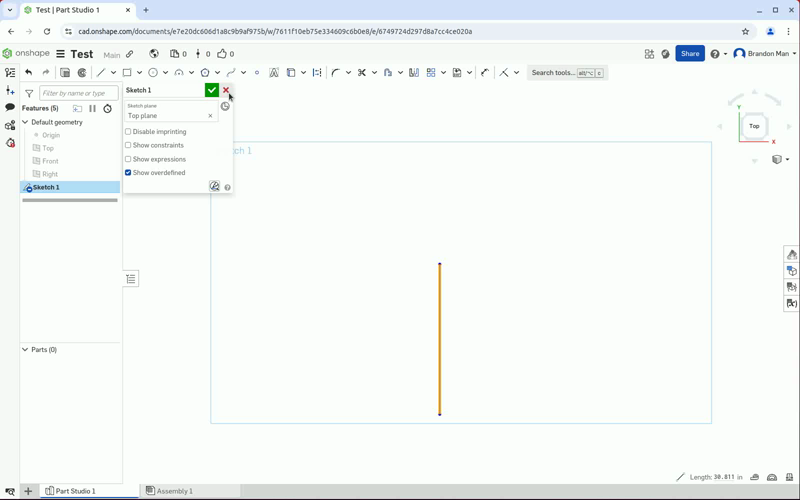
key(shift+h)
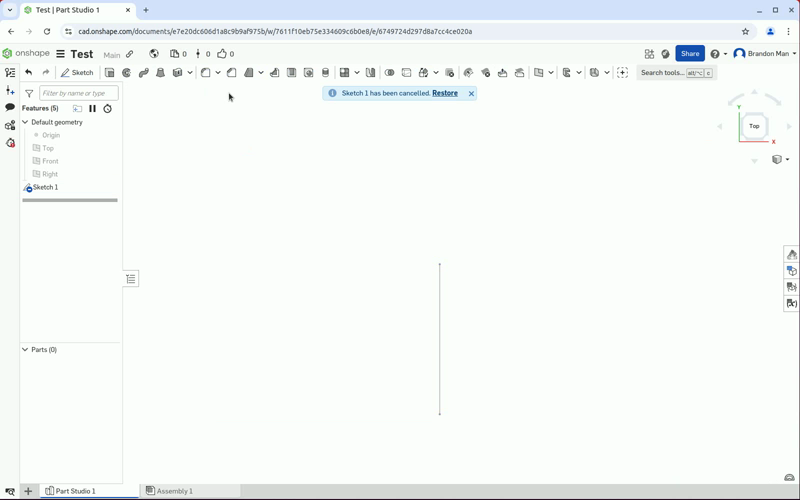
key(shift+s)
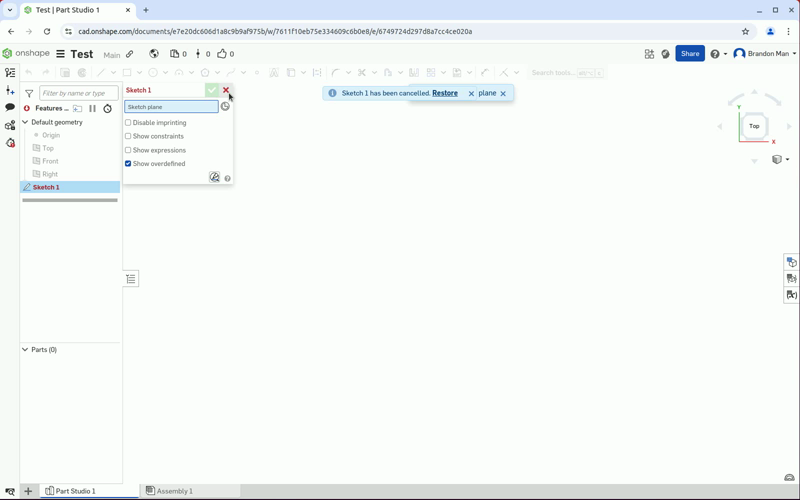
mouse_move(73, 150)
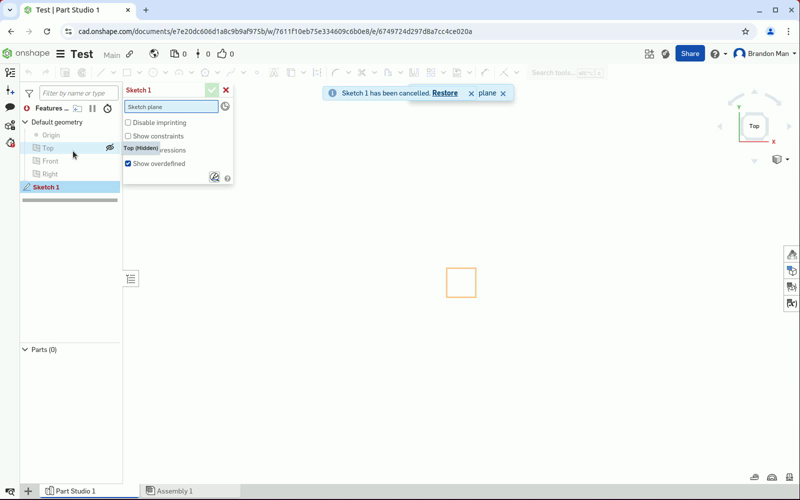
click(73, 150)
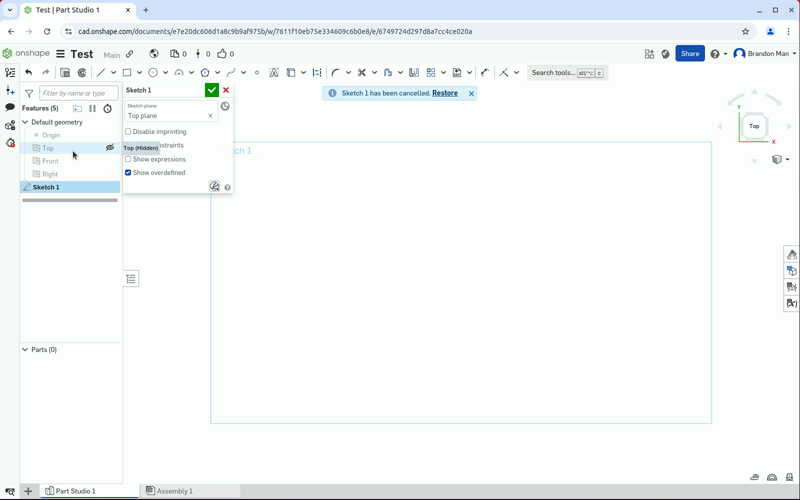
mouse_move(73, 352)
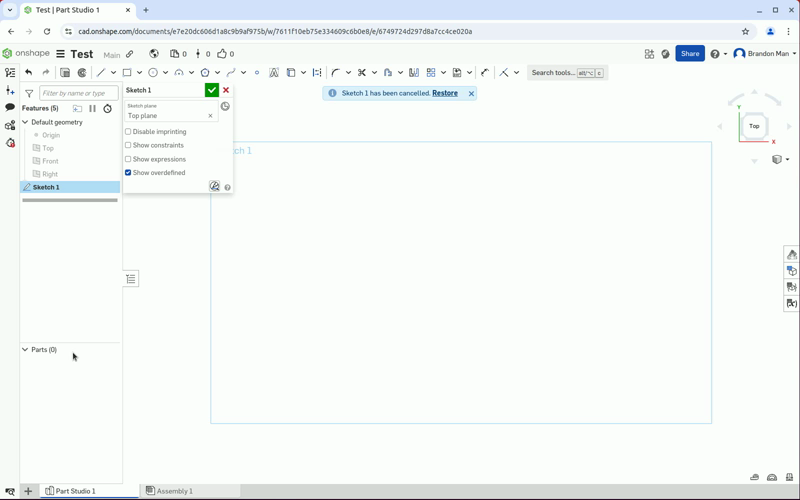
key(y)
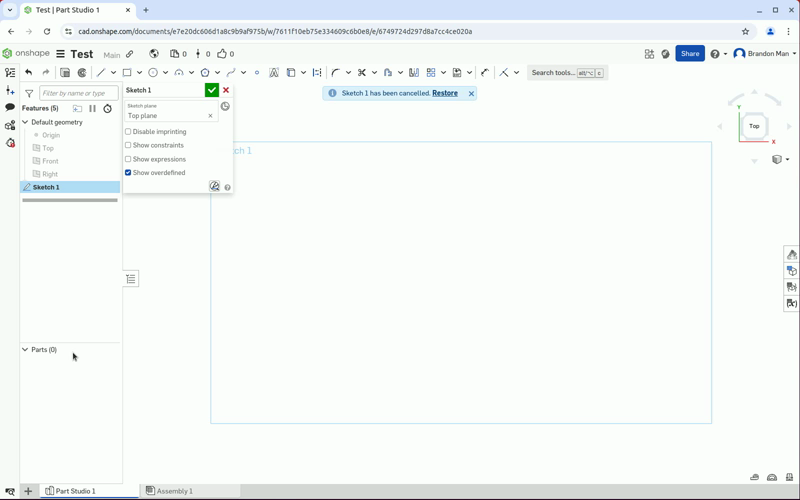
key(a)
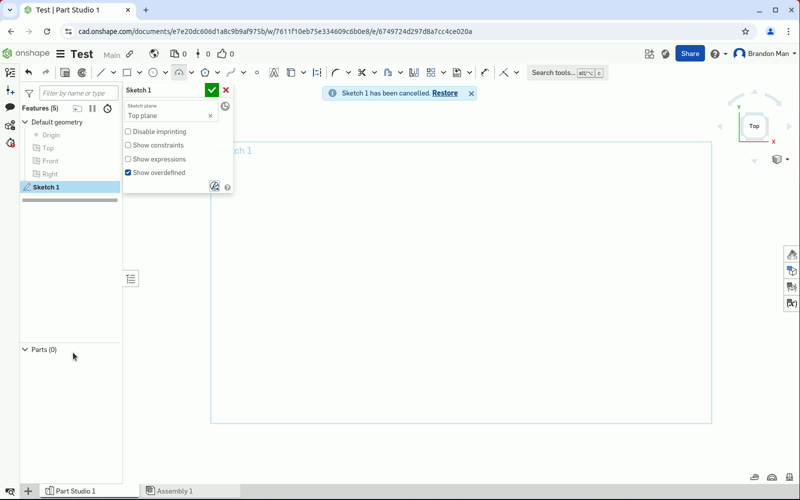
key_down(shift)
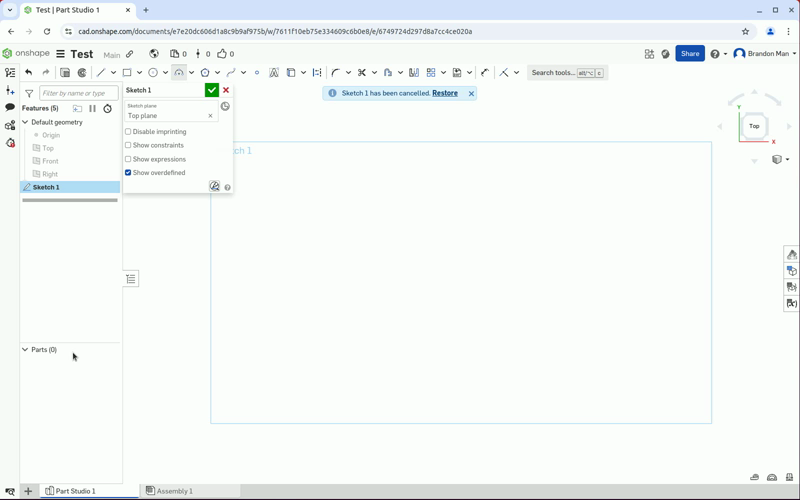
mouse_move(385, 304)
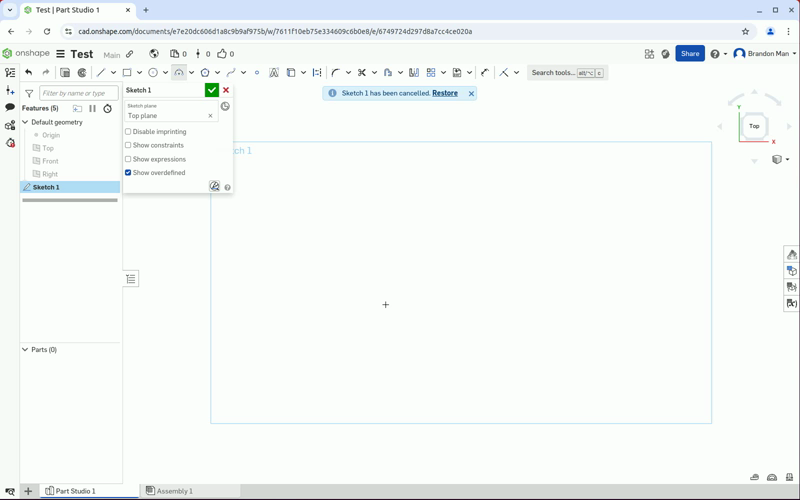
click(385, 304)
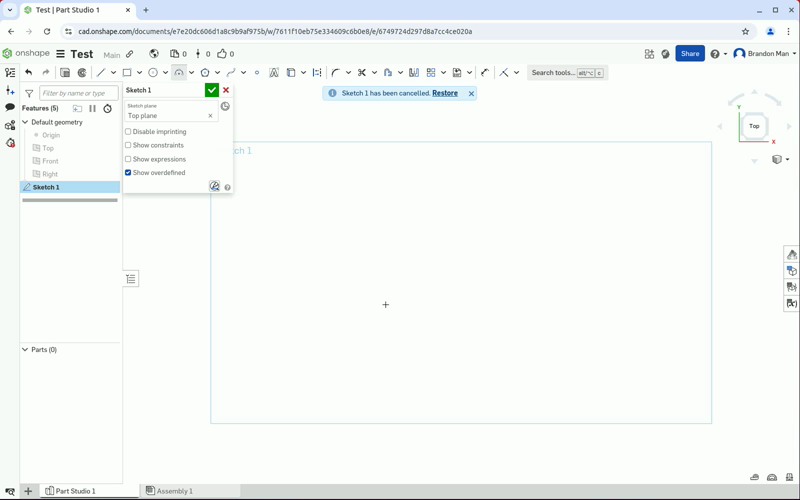
key_up(shift)
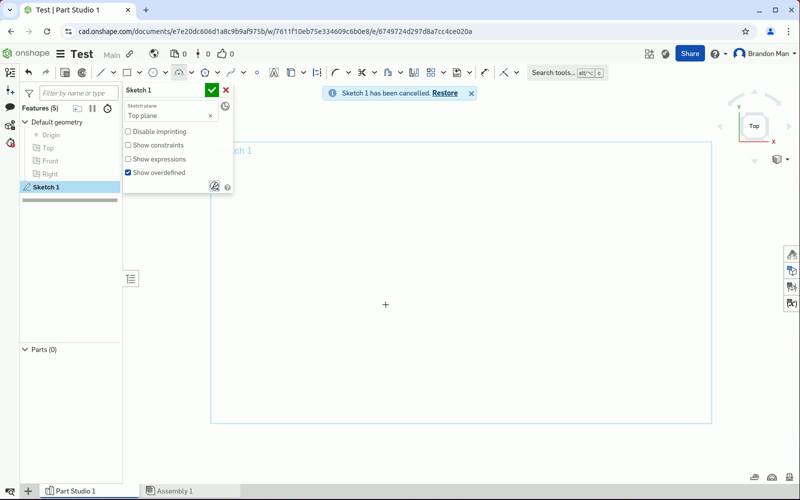
key_down(shift)
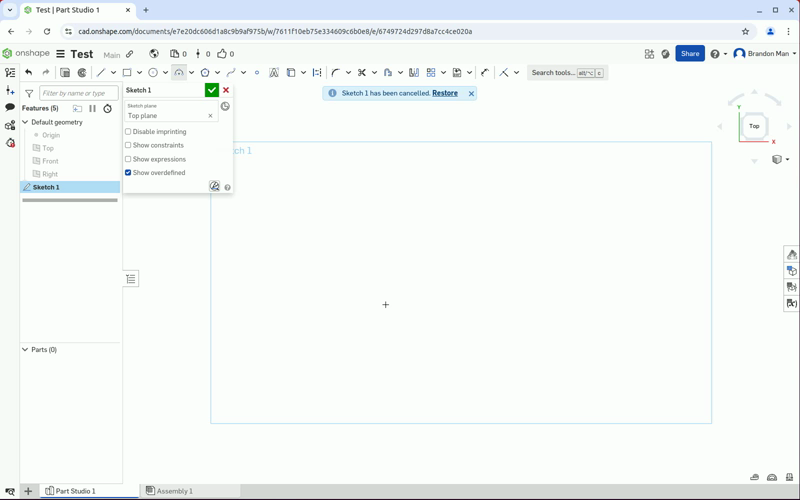
mouse_move(385, 228)
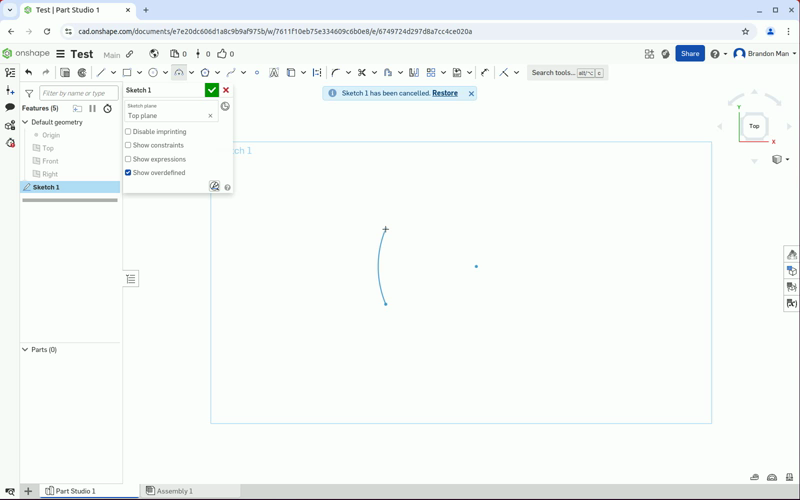
click(385, 228)
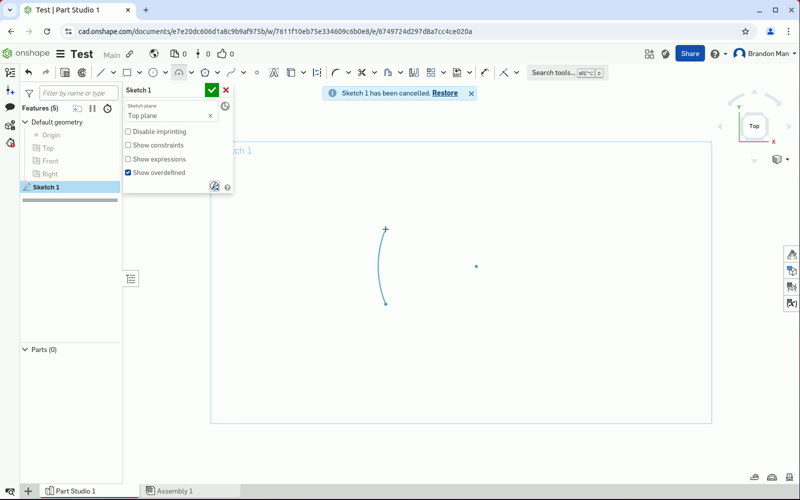
mouse_move(423, 266)
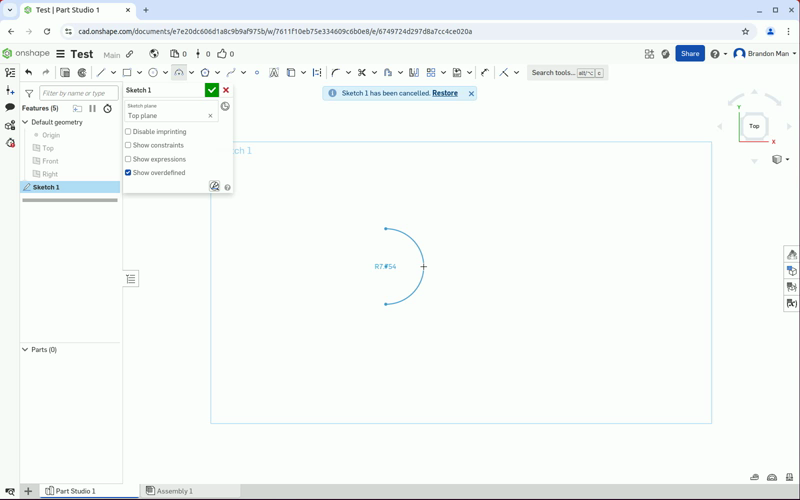
click(423, 266)
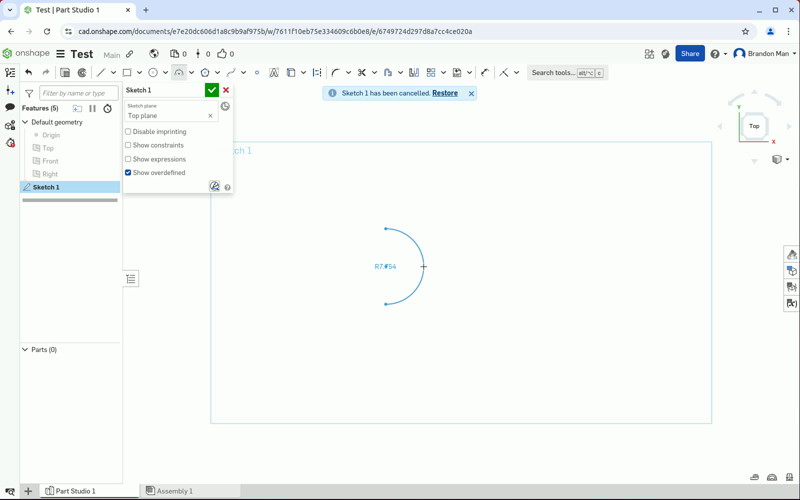
key_up(shift)
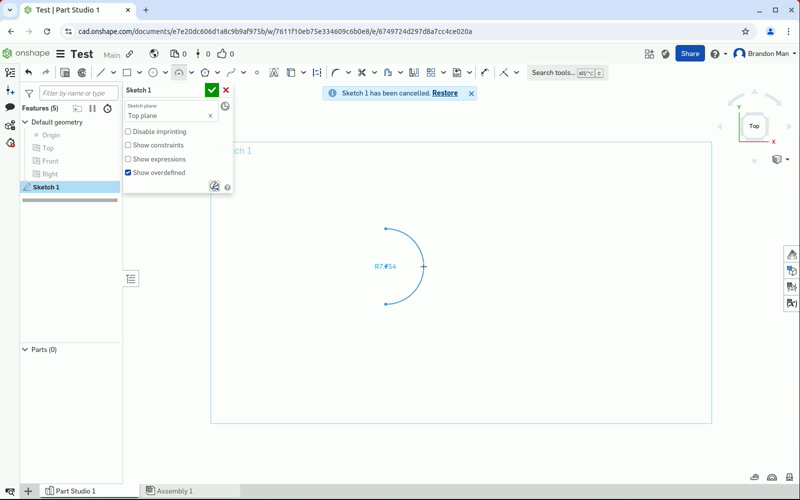
key(esc)
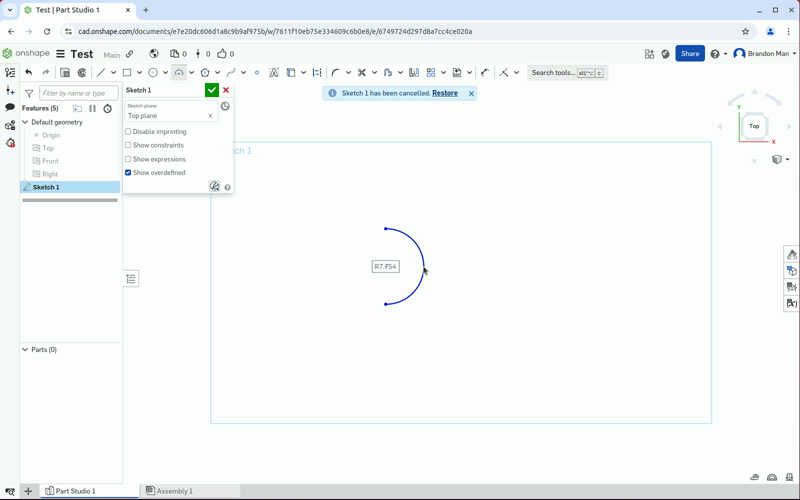
key(l)
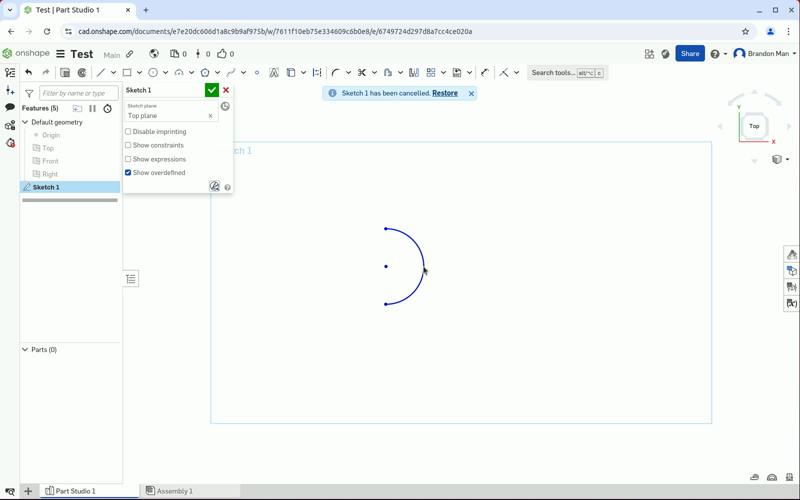
mouse_move(385, 228)
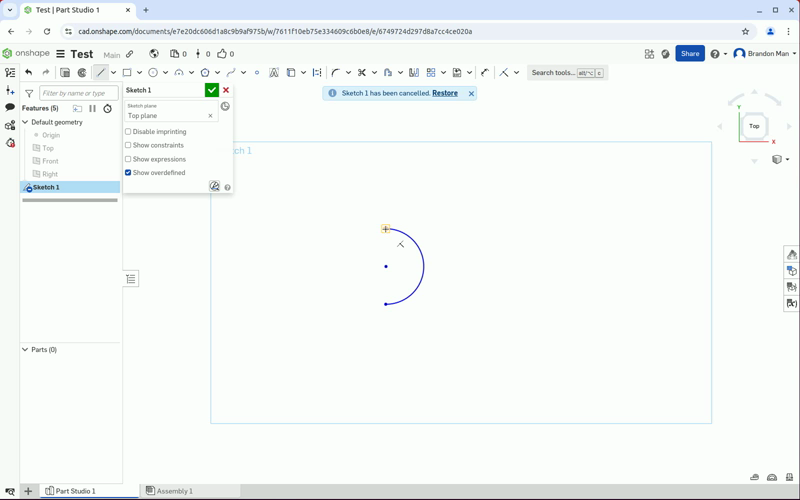
click(385, 228)
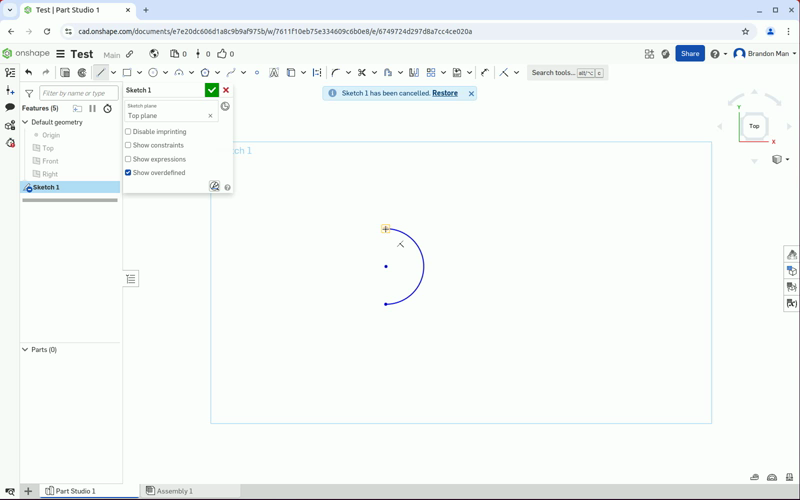
key_down(shift)
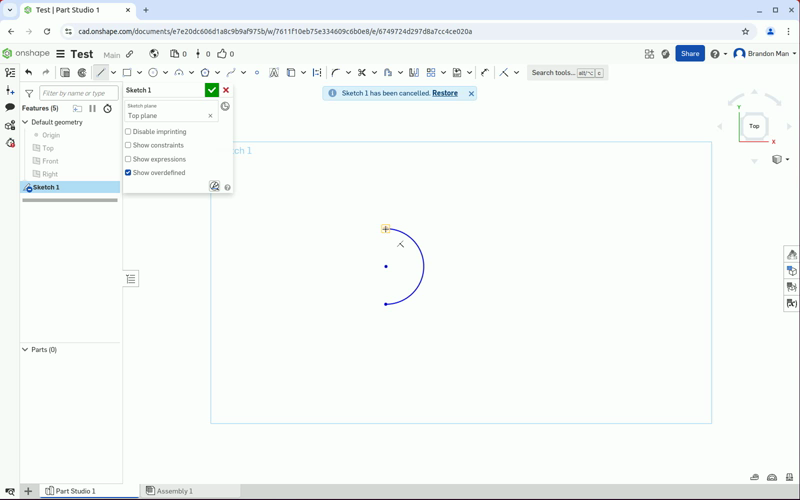
mouse_move(415, 228)
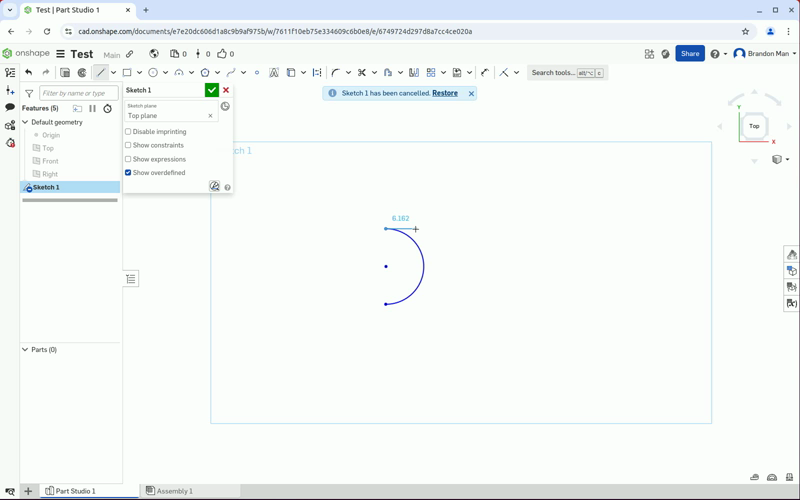
mouse_move(385, 252)
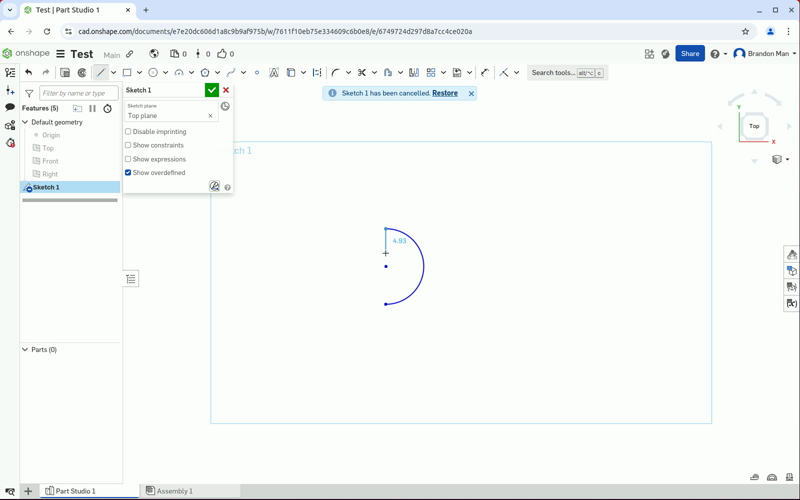
click(385, 252)
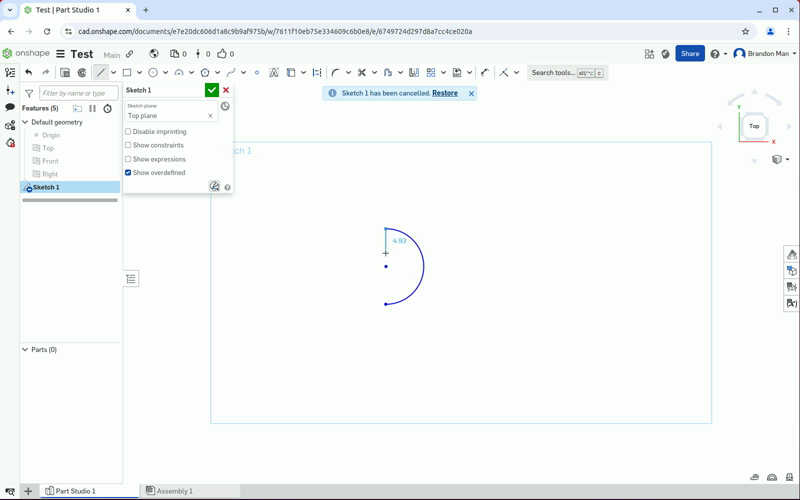
key_up(shift)
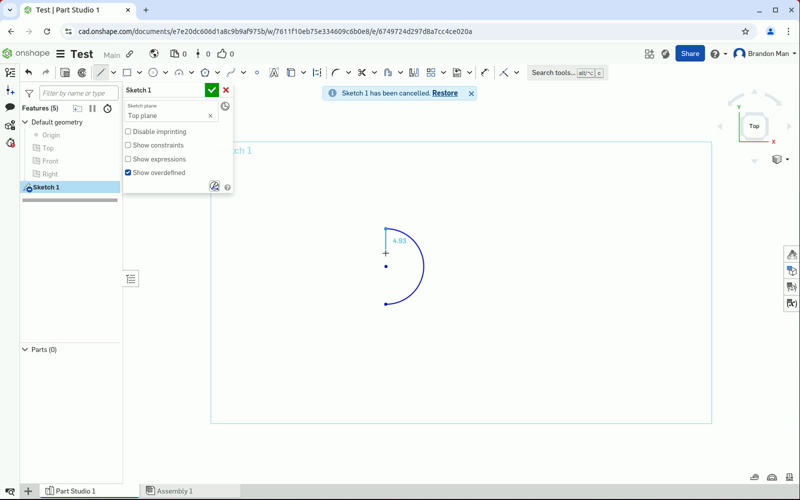
key(esc)
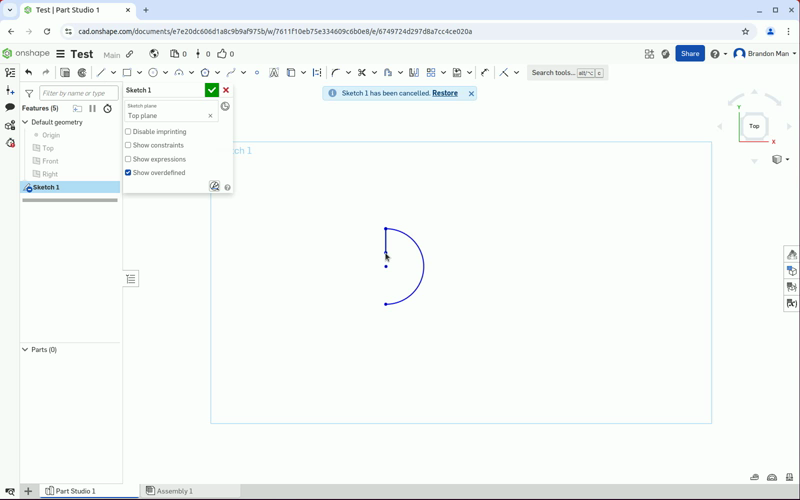
key(a)
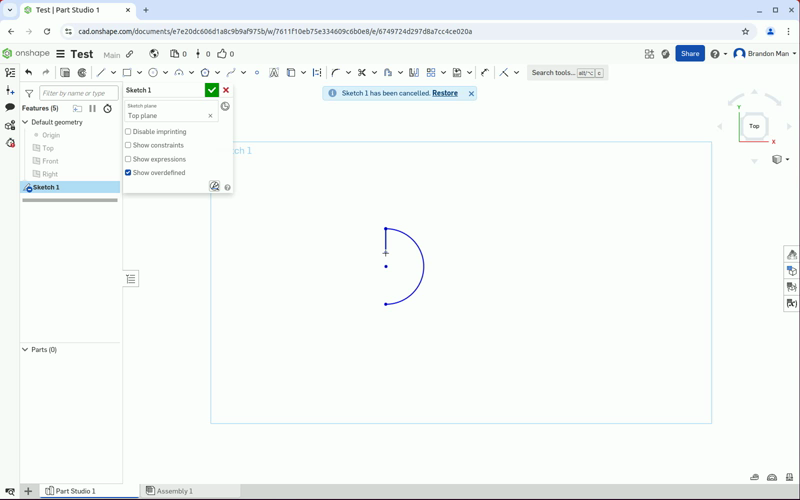
mouse_move(385, 252)
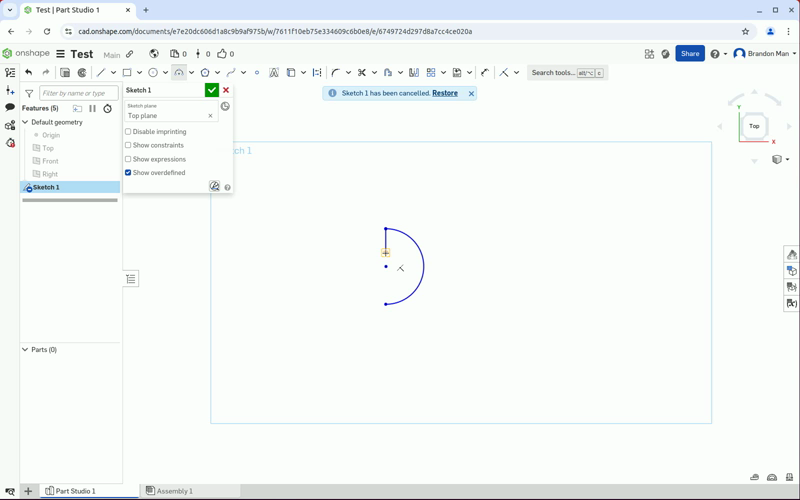
click(385, 252)
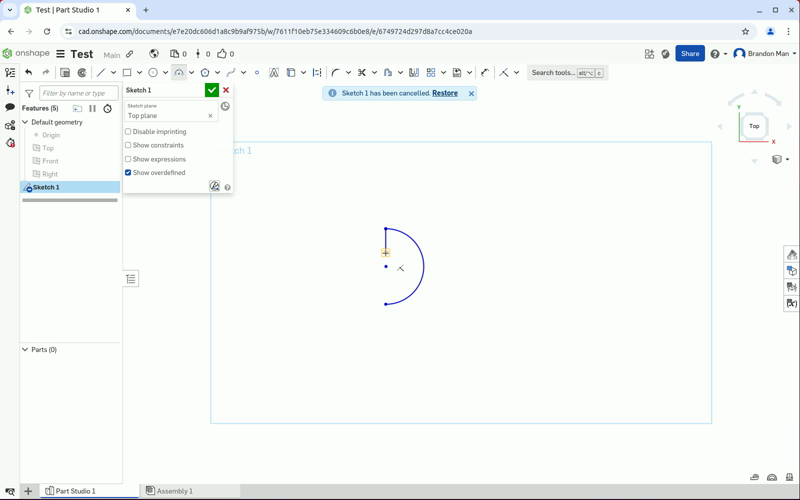
key_down(shift)
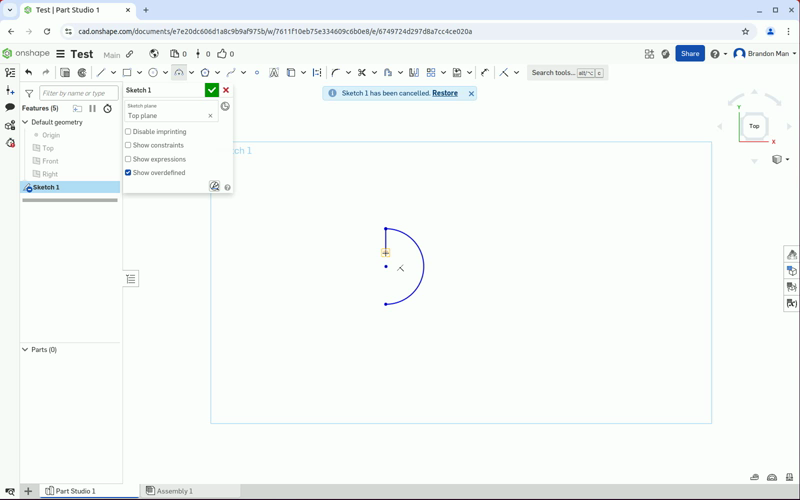
mouse_move(385, 280)
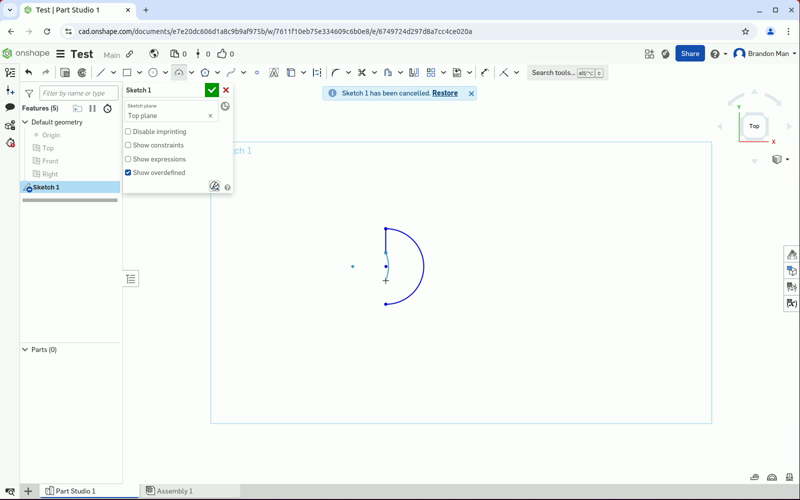
click(385, 280)
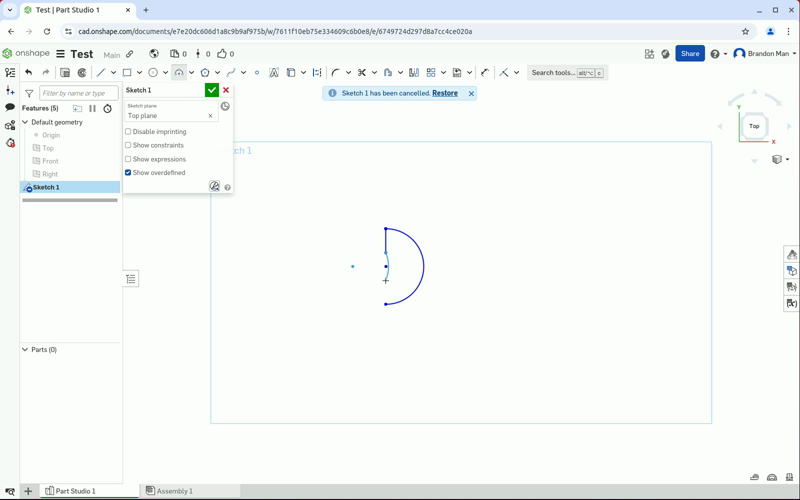
mouse_move(399, 266)
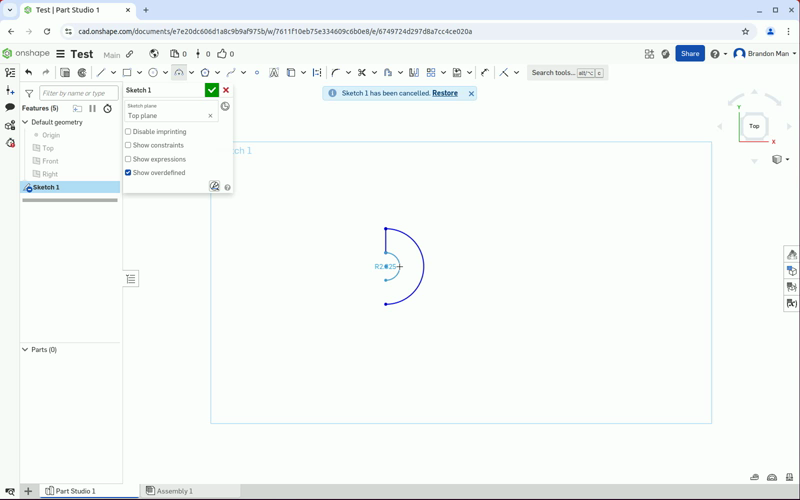
click(399, 266)
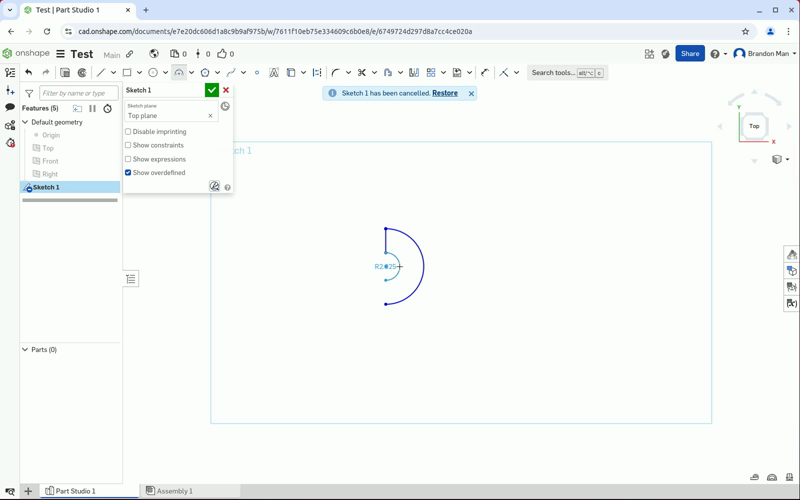
key_up(shift)
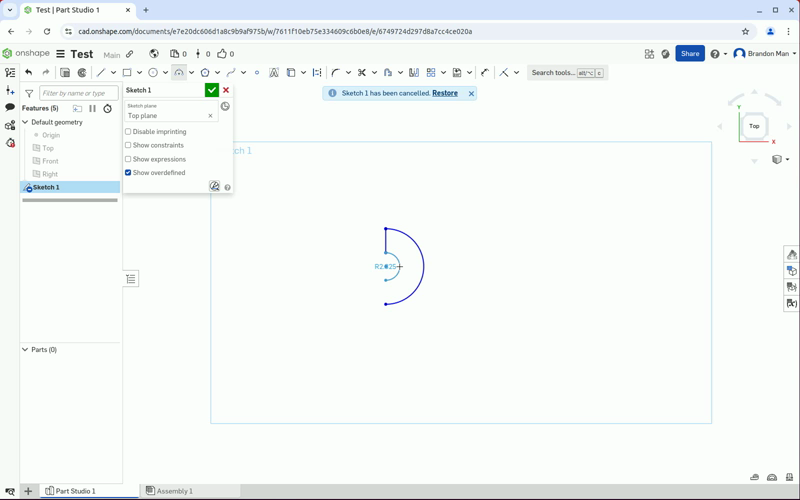
key(esc)
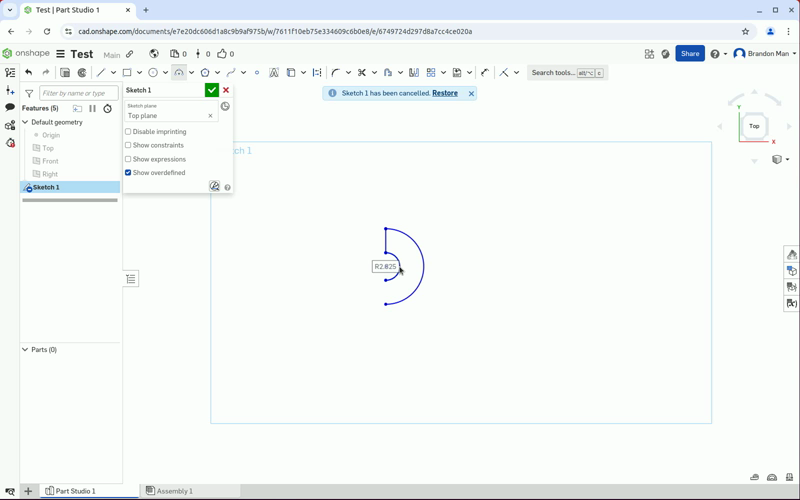
key(l)
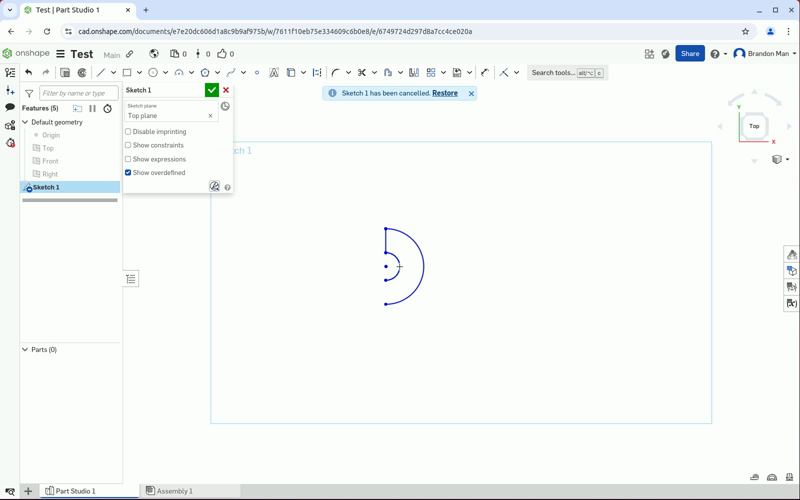
mouse_move(385, 280)
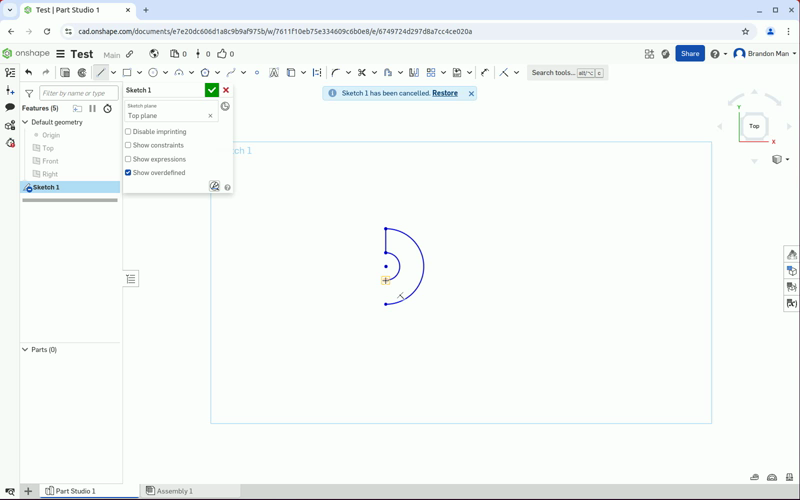
click(385, 280)
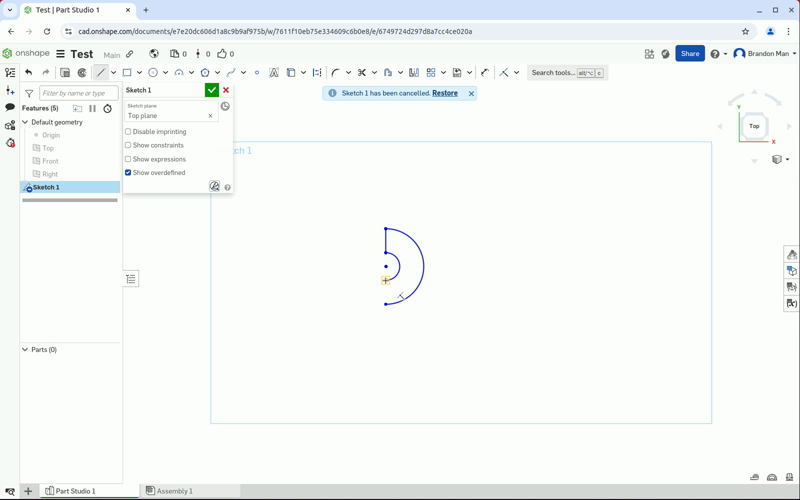
mouse_move(415, 280)
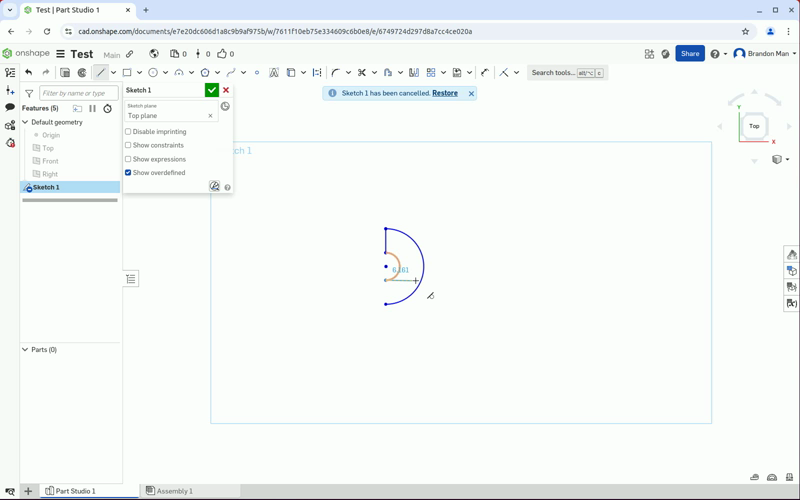
key_down(shift)
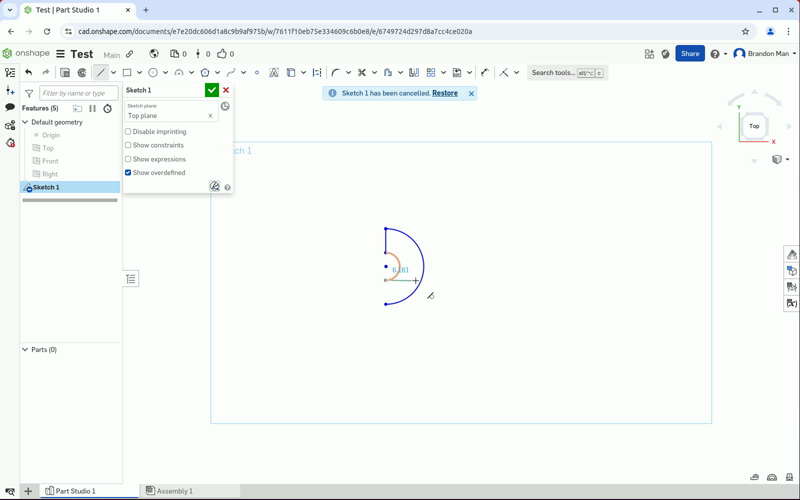
mouse_move(385, 304)
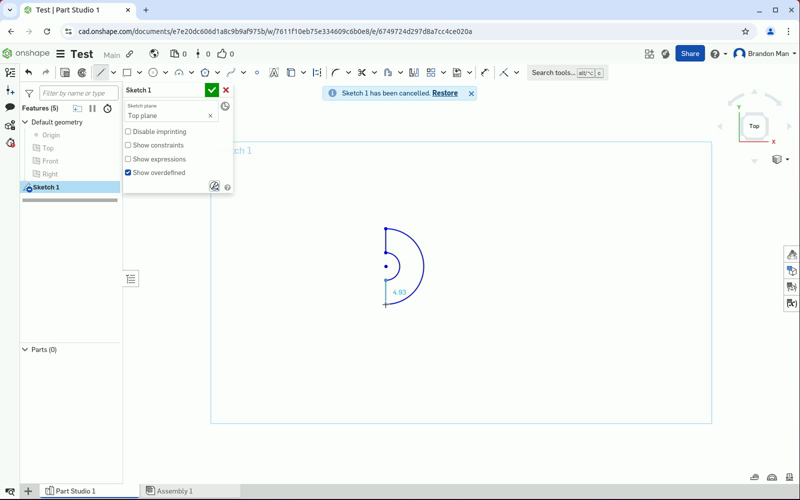
key_up(shift)
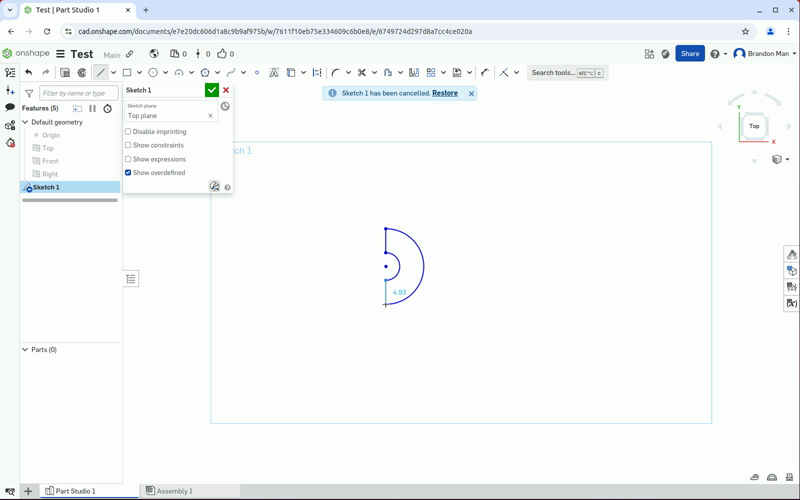
click(385, 304)
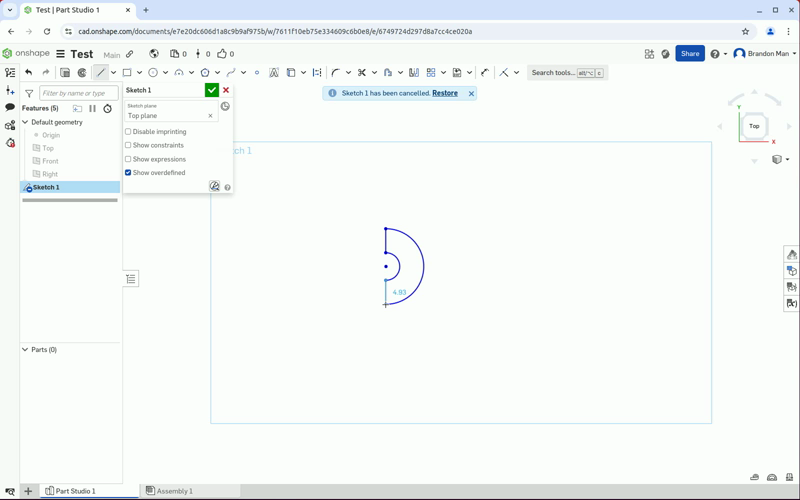
key(esc)
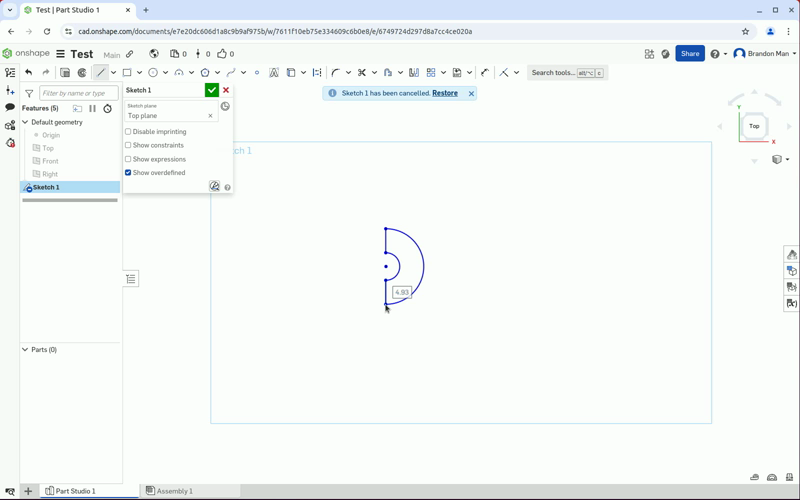
mouse_move(393, 240)
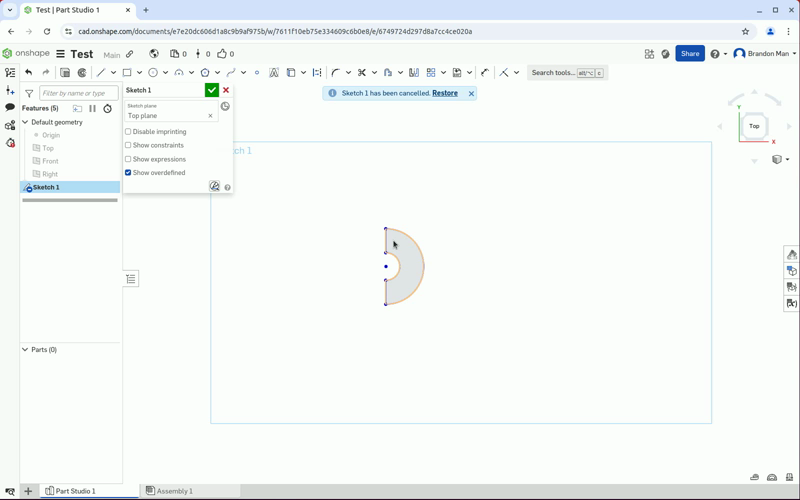
scroll(6)
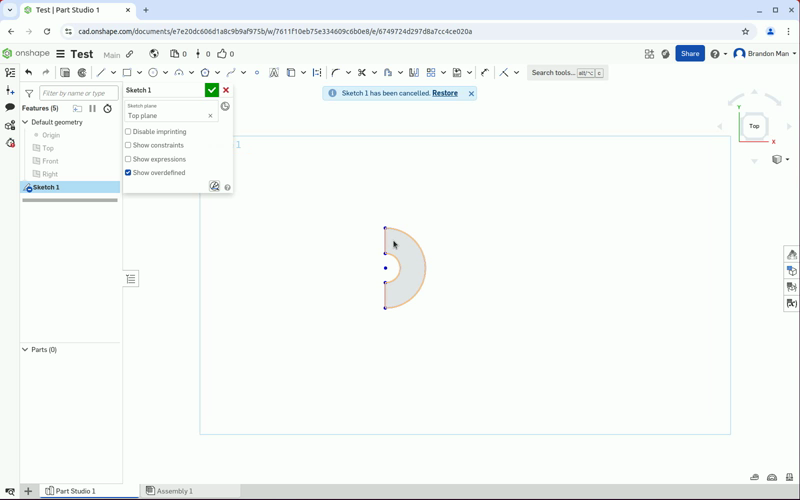
scroll(6)
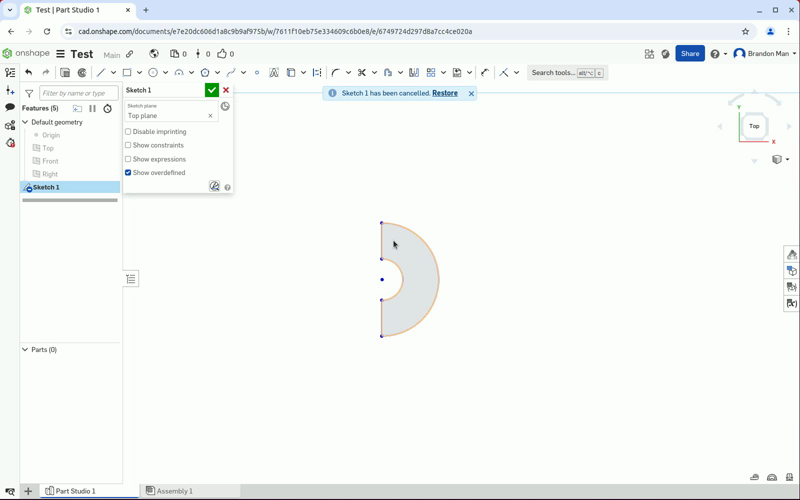
scroll(6)
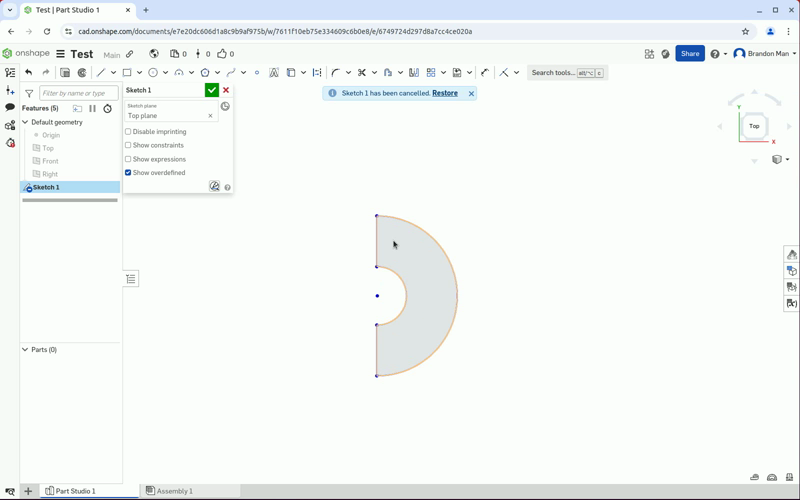
scroll(6)
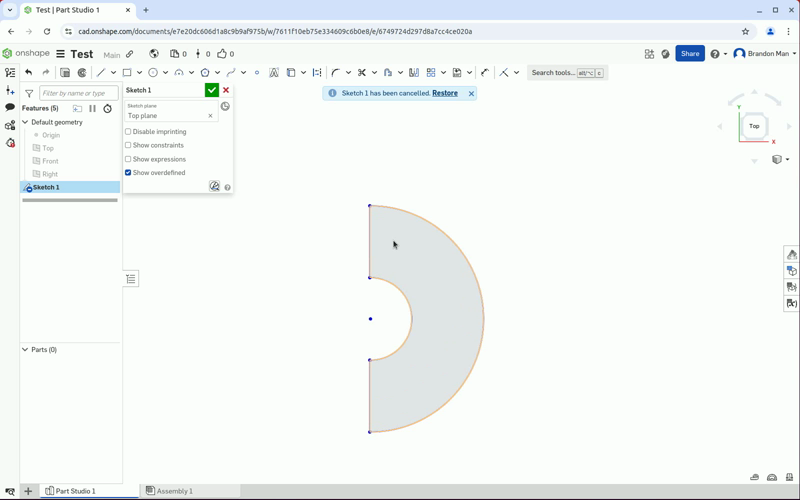
scroll(6)
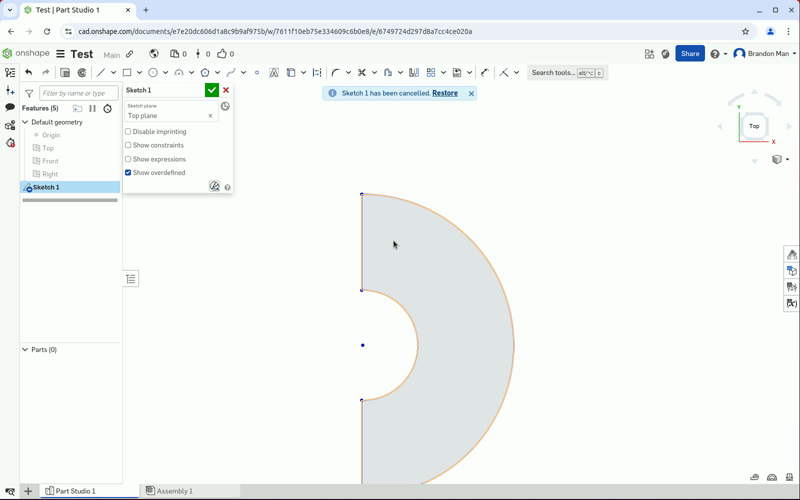
scroll(6)
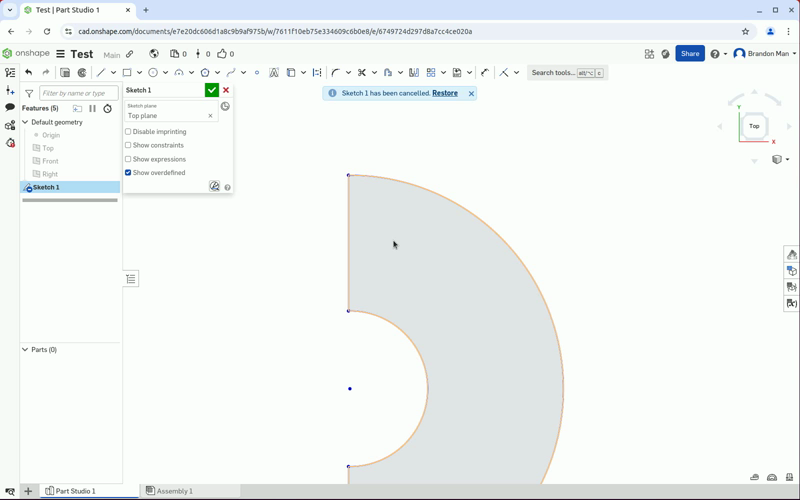
scroll(6)
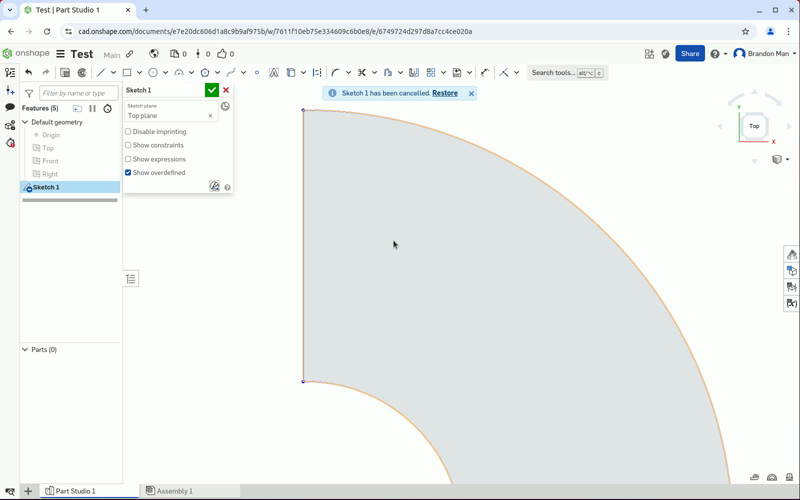
click(393, 240)
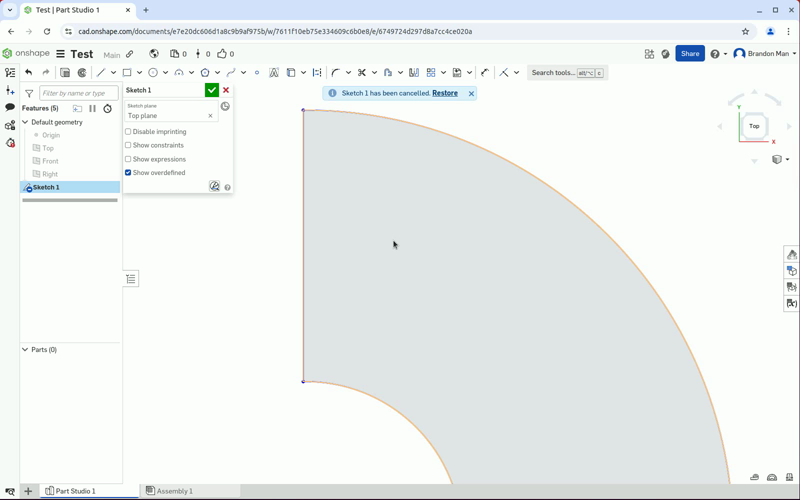
scroll(-6)
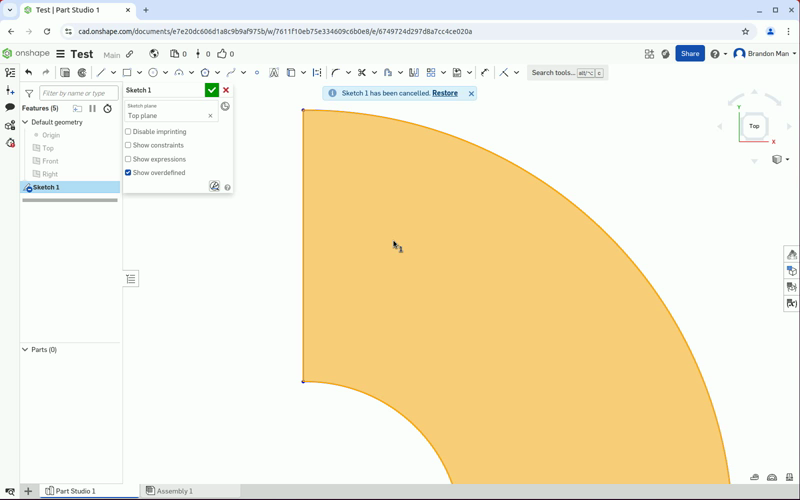
scroll(-6)
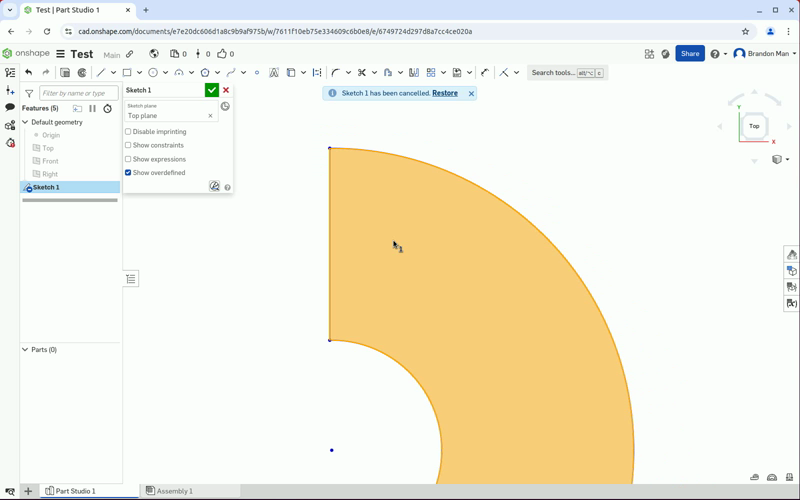
scroll(-6)
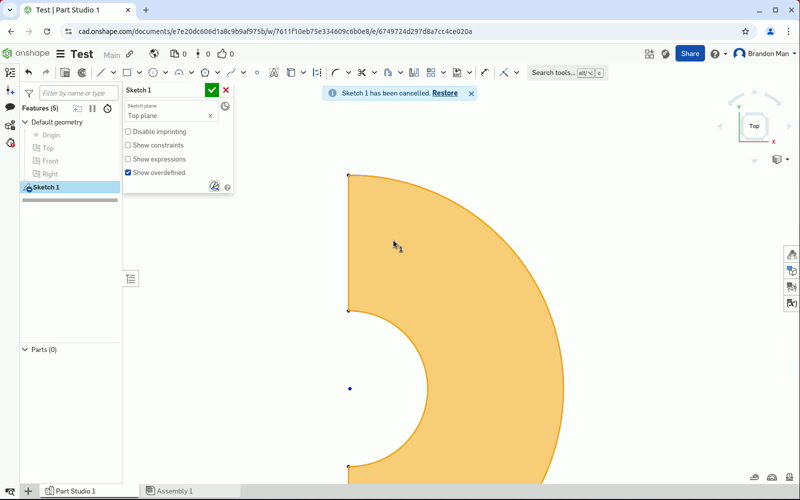
scroll(-6)
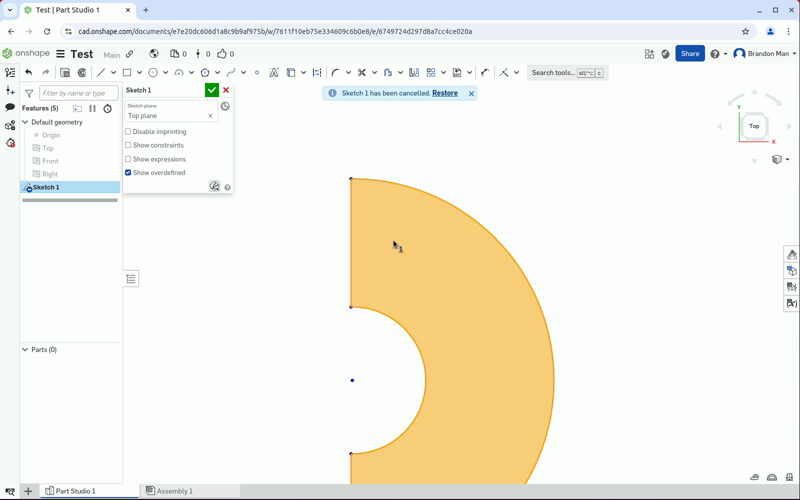
scroll(-6)
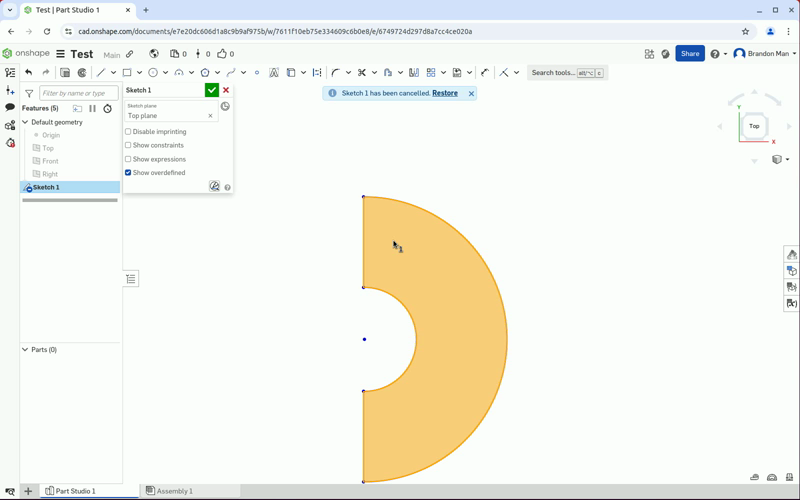
scroll(-6)
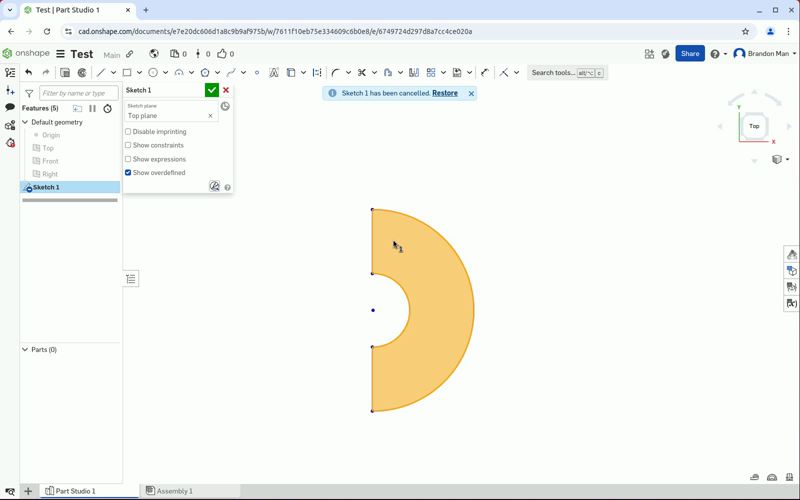
scroll(-6)
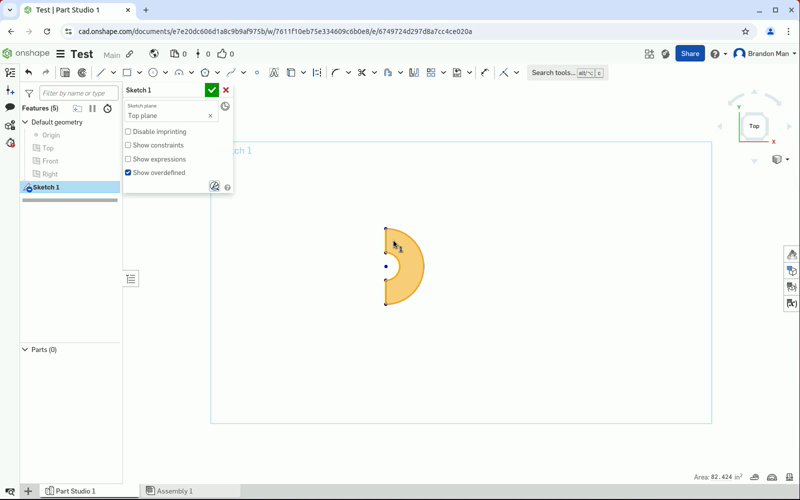
mouse_move(73, 352)
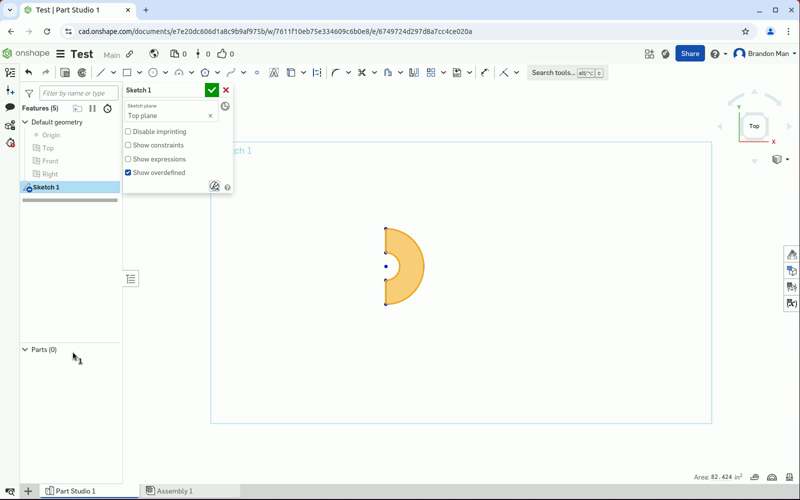
key(shift+y)
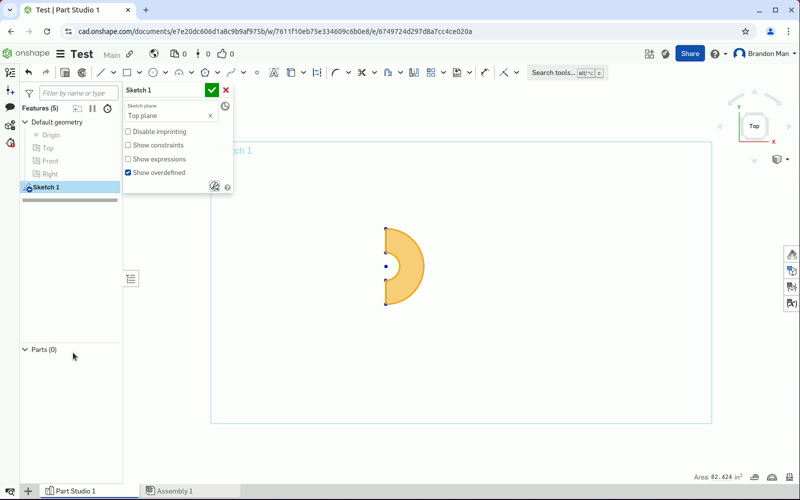
key(shift+e)
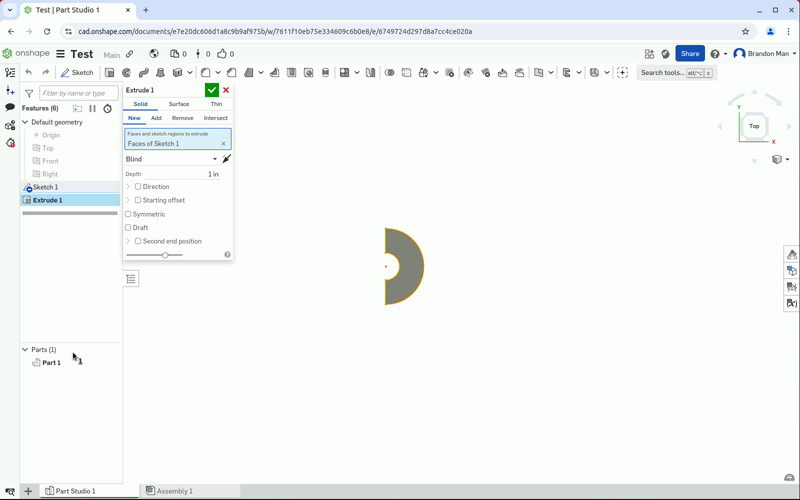
mouse_move(143, 106)
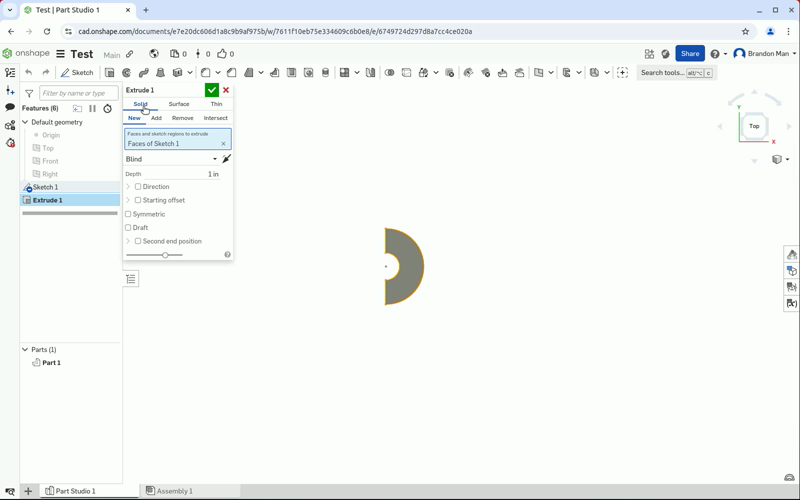
click(143, 106)
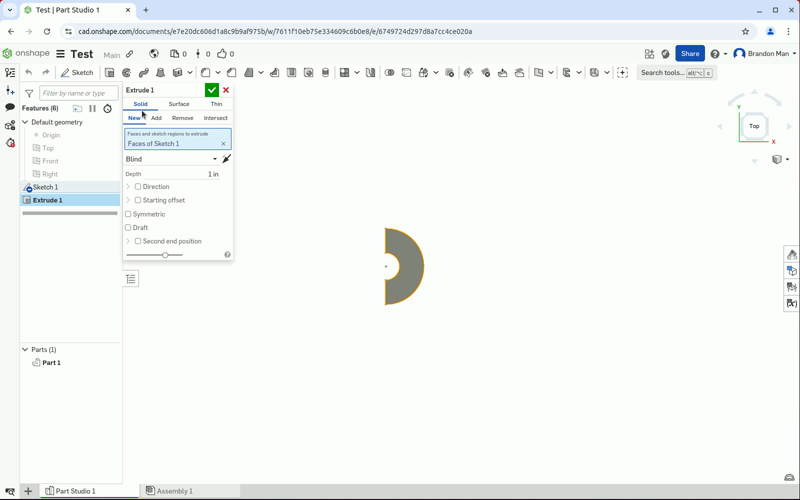
mouse_move(137, 120)
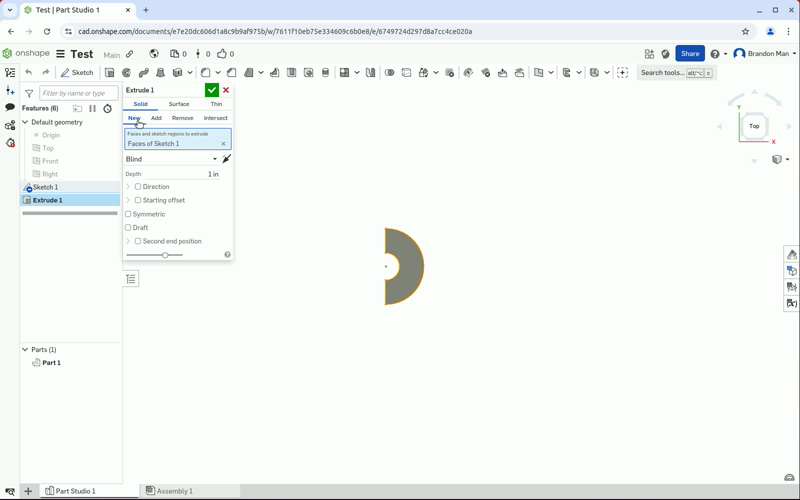
click(137, 120)
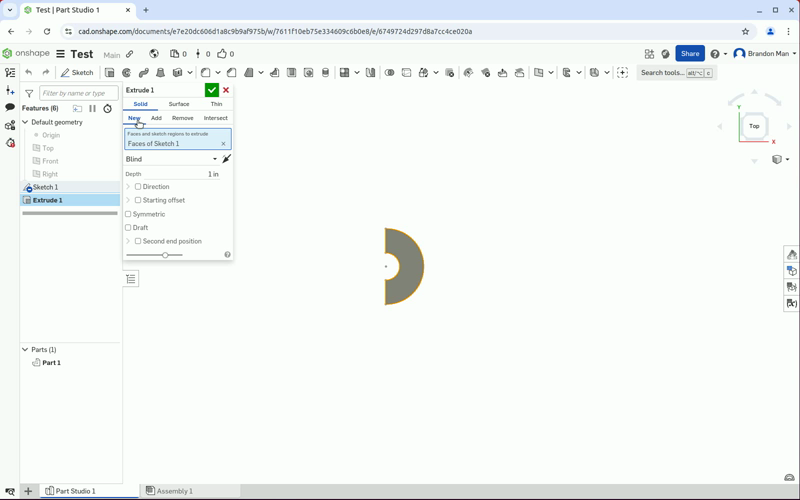
key(tab, 4)
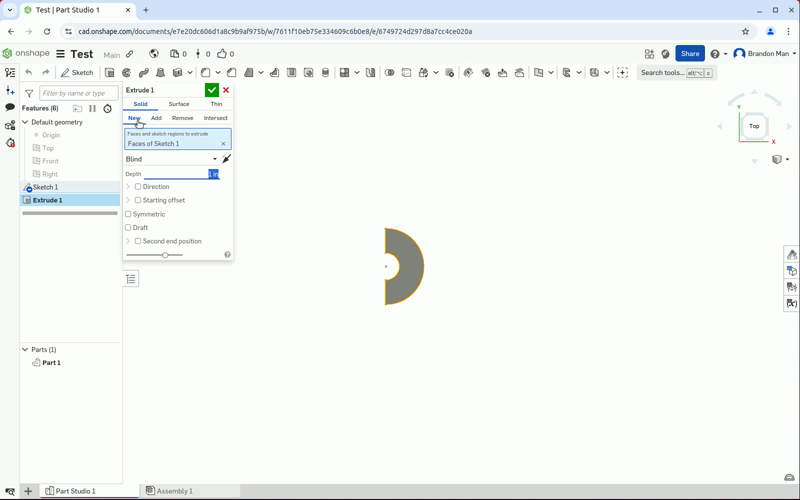
text(6.018)
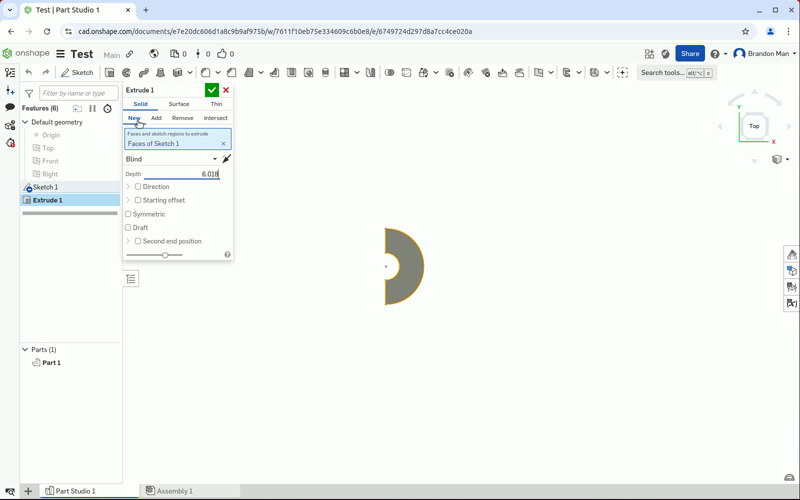
key(enter)
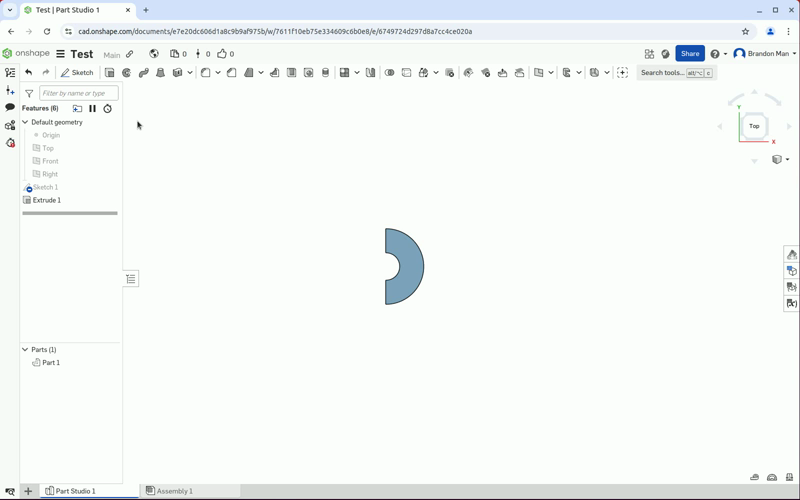
key(shift+h)
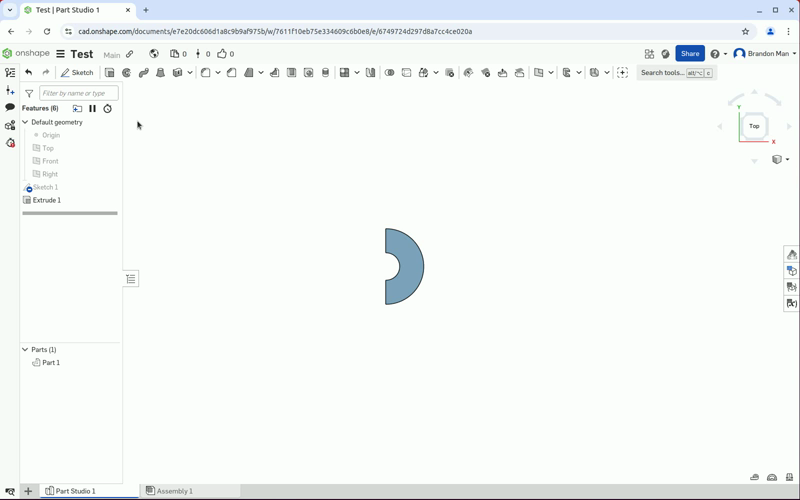
key(shift+h)
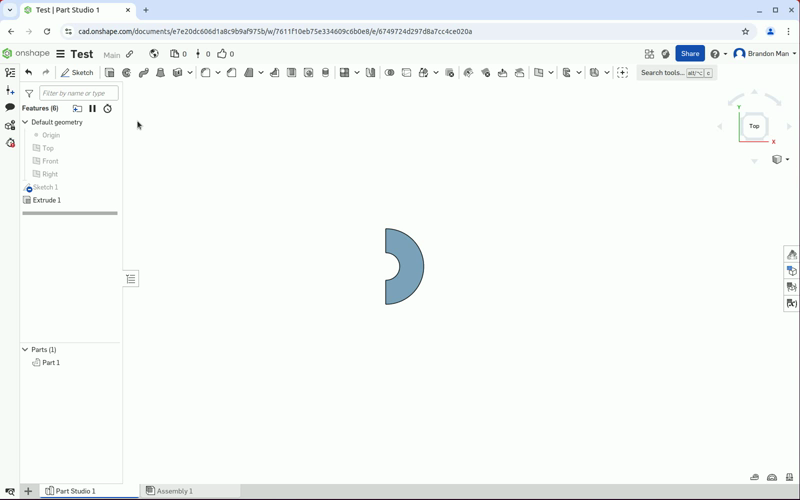
mouse_move(73, 189)
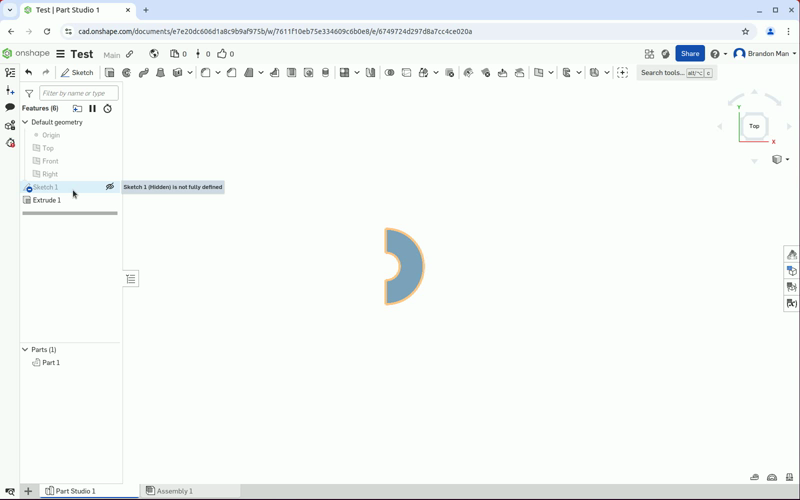
click(73, 189)
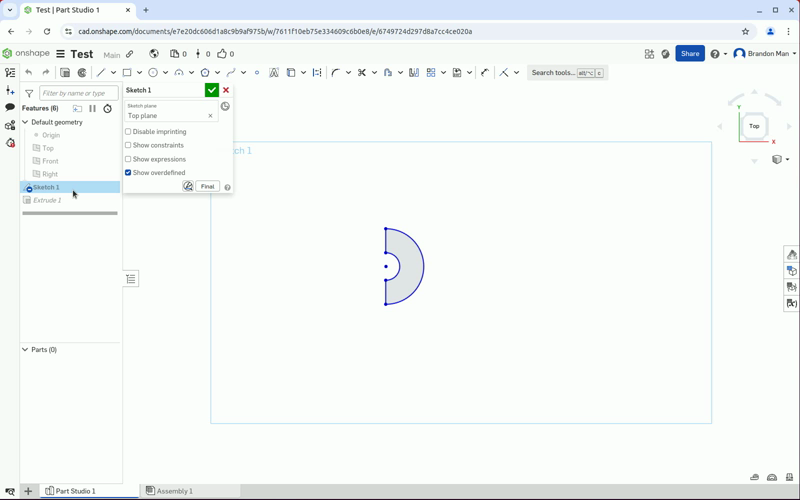
mouse_move(229, 92)
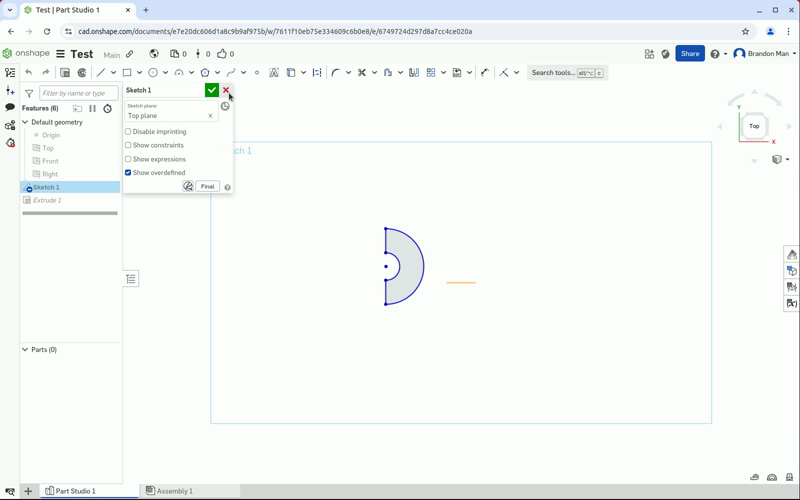
click(229, 92)
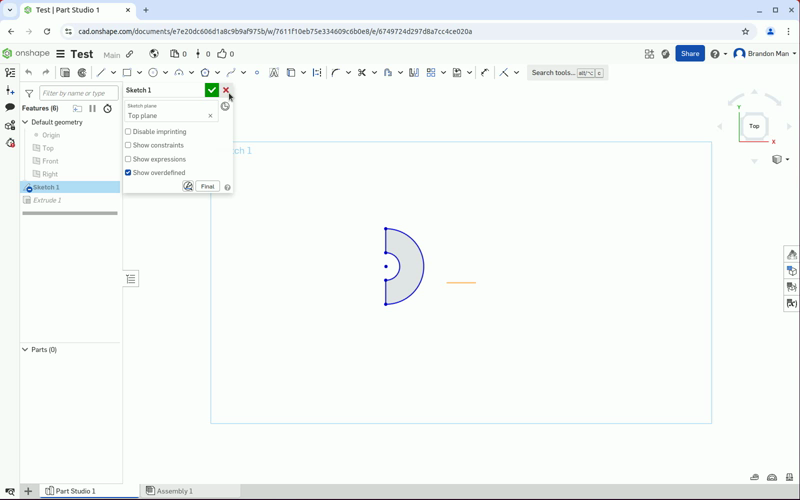
key(shift+s)
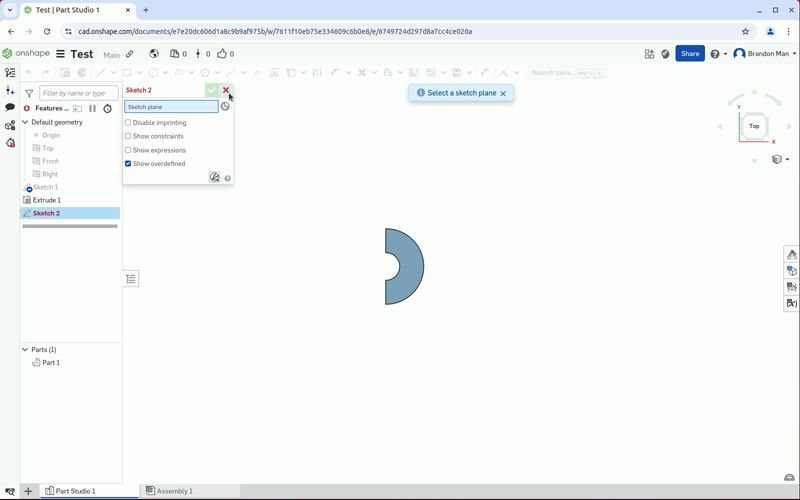
mouse_move(73, 150)
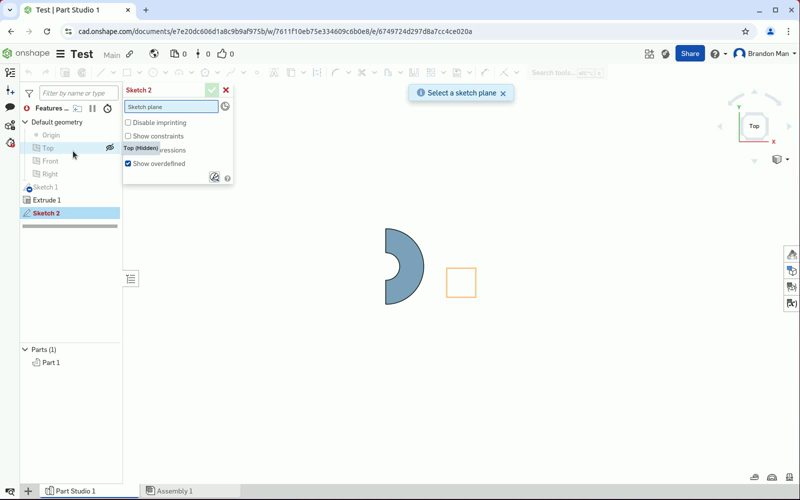
click(73, 150)
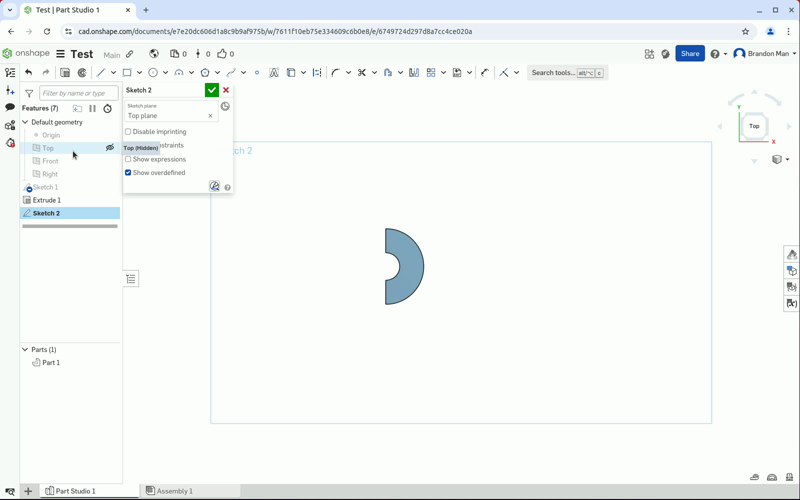
mouse_move(73, 352)
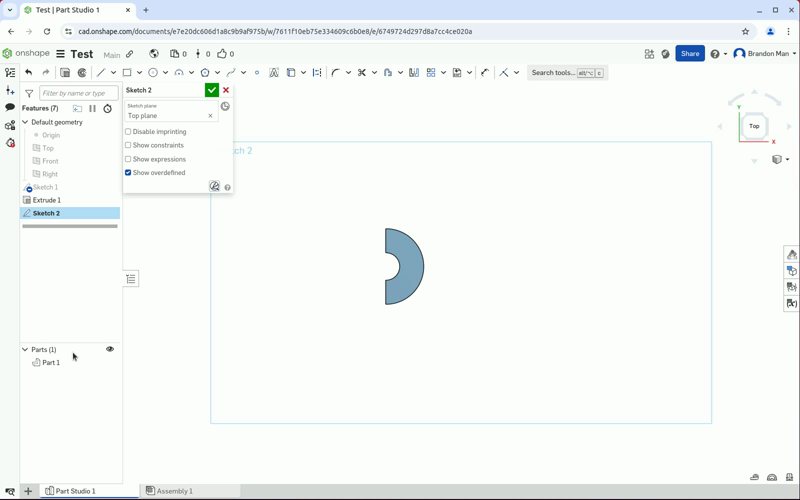
key(y)
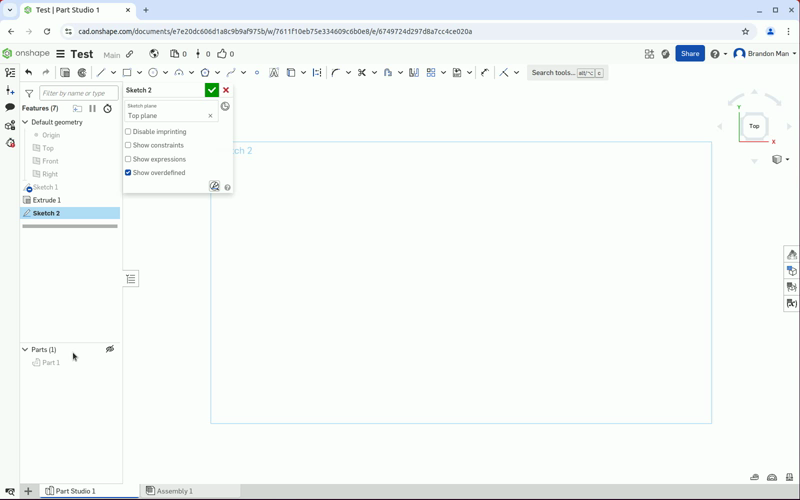
key(l)
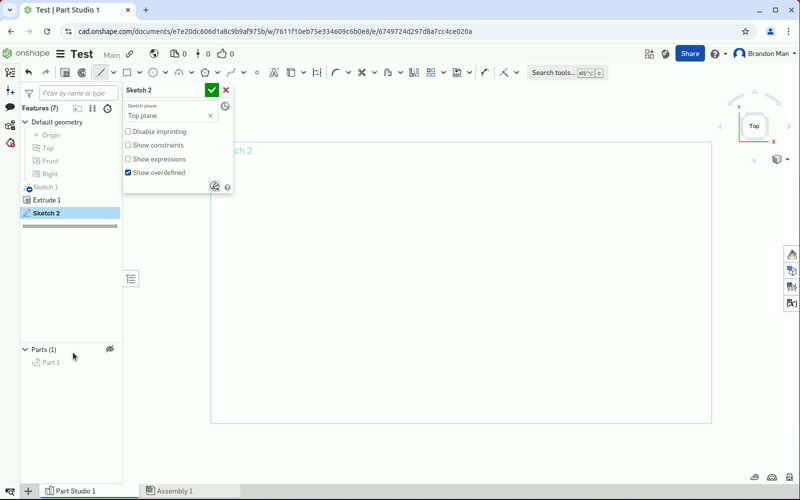
key_down(shift)
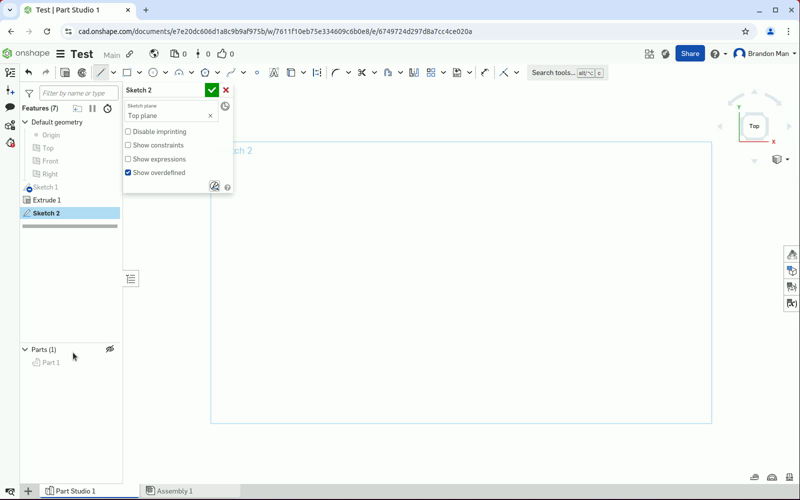
mouse_move(385, 304)
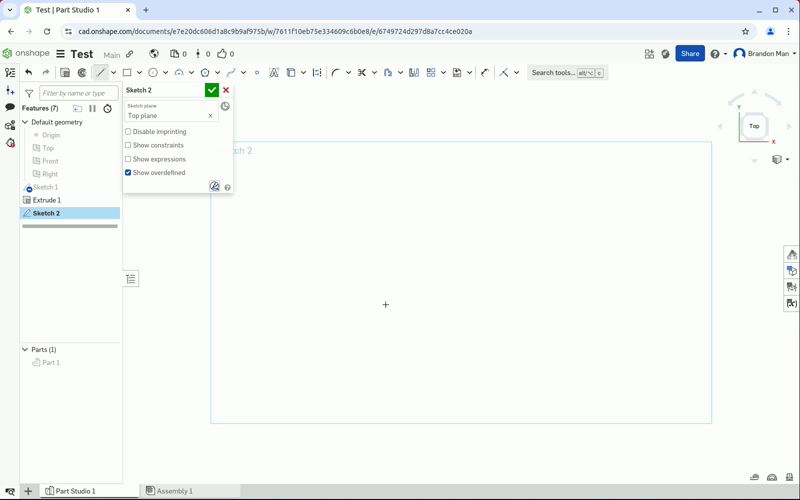
click(385, 304)
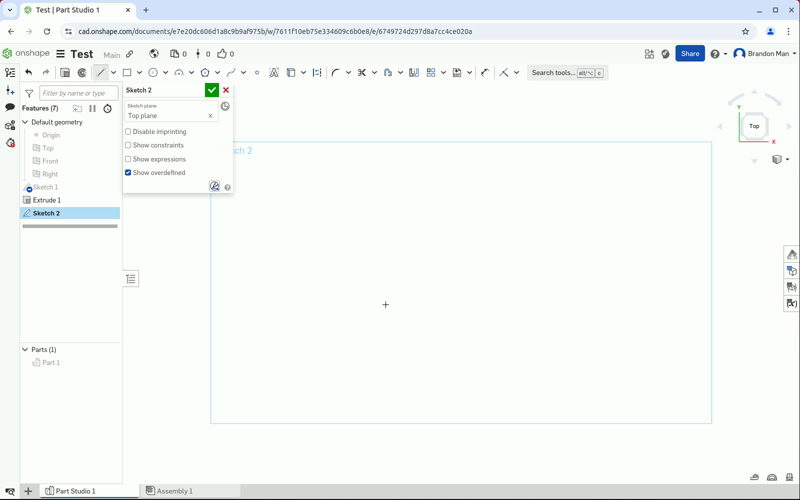
key_up(shift)
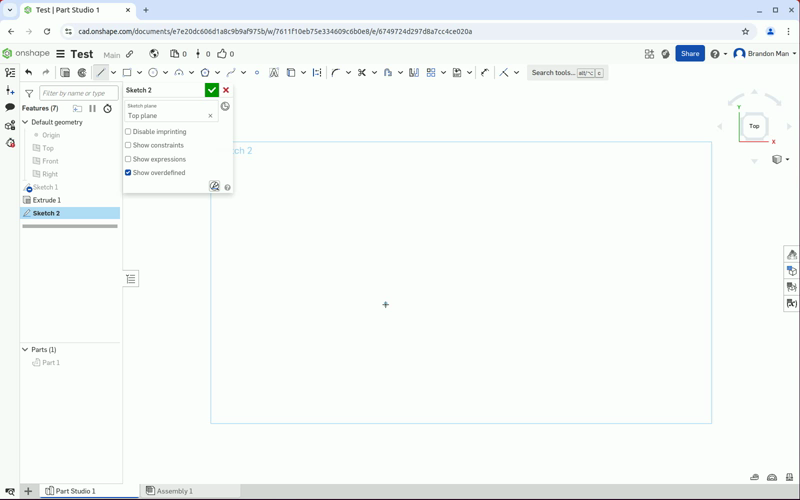
key_down(shift)
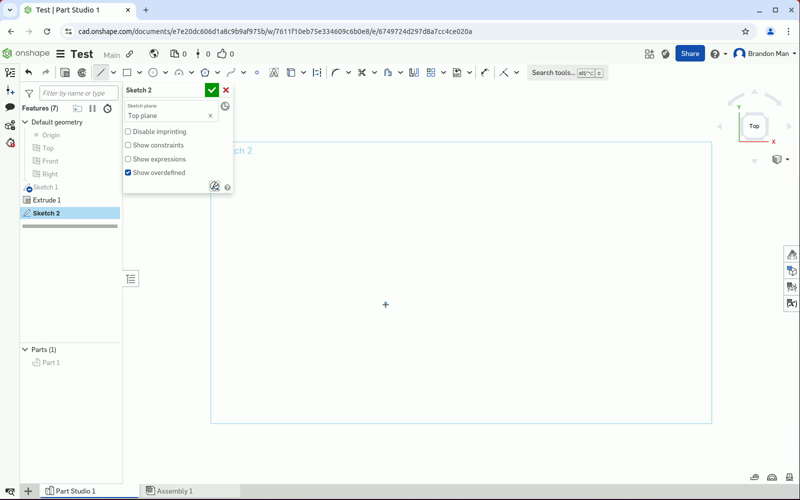
mouse_move(536, 304)
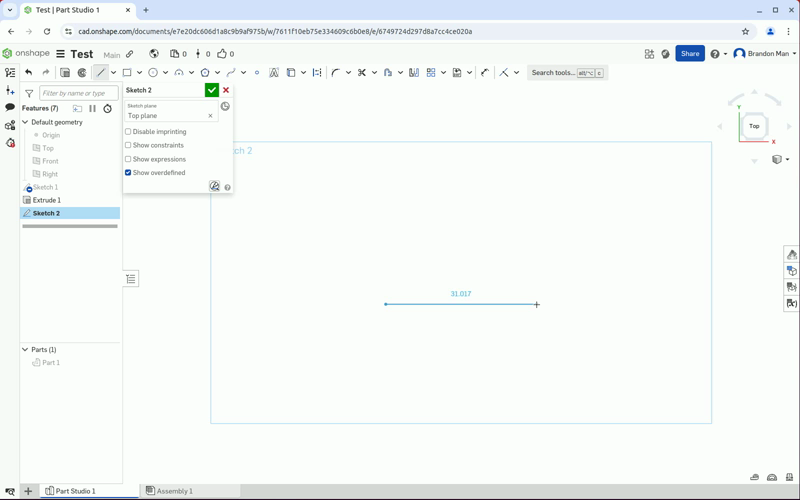
click(536, 304)
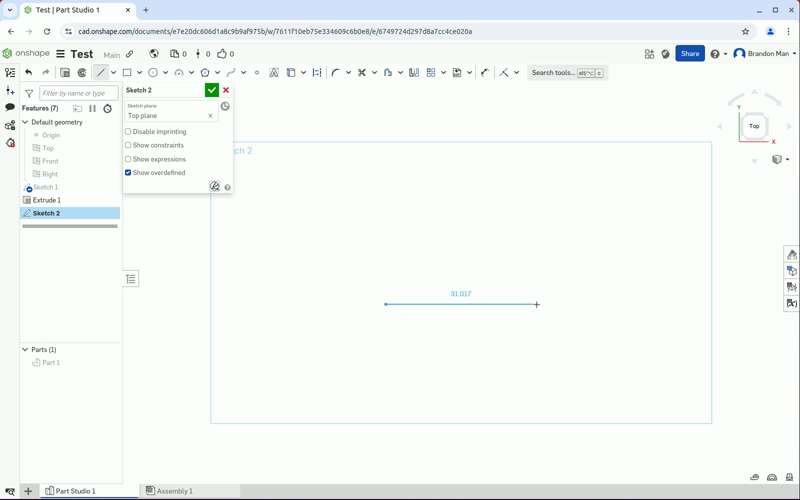
key_up(shift)
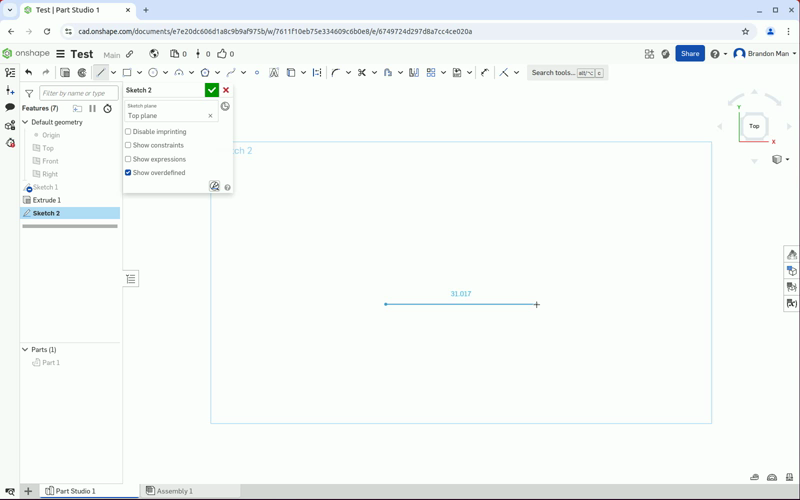
key_down(shift)
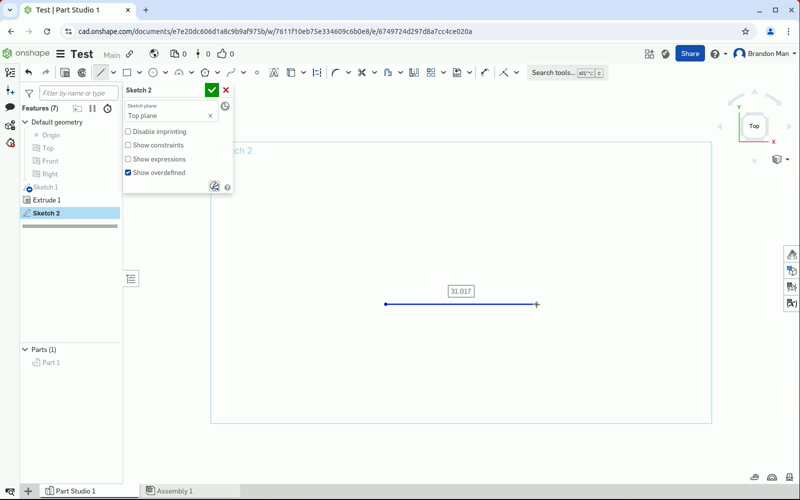
mouse_move(536, 229)
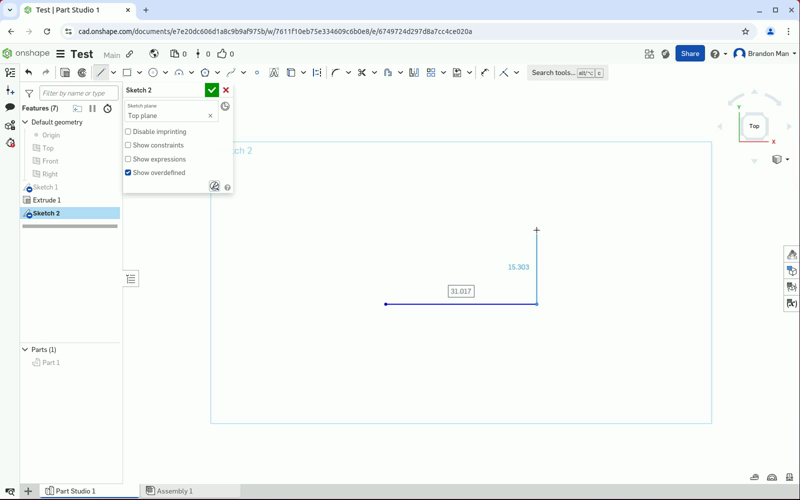
click(536, 229)
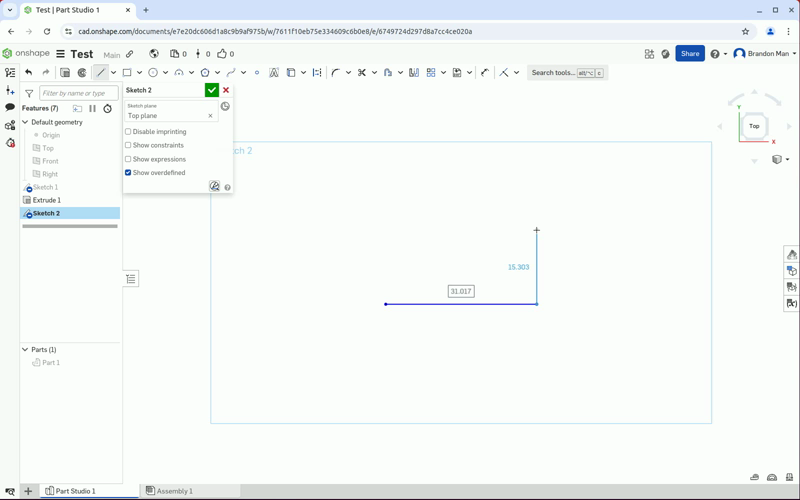
key_up(shift)
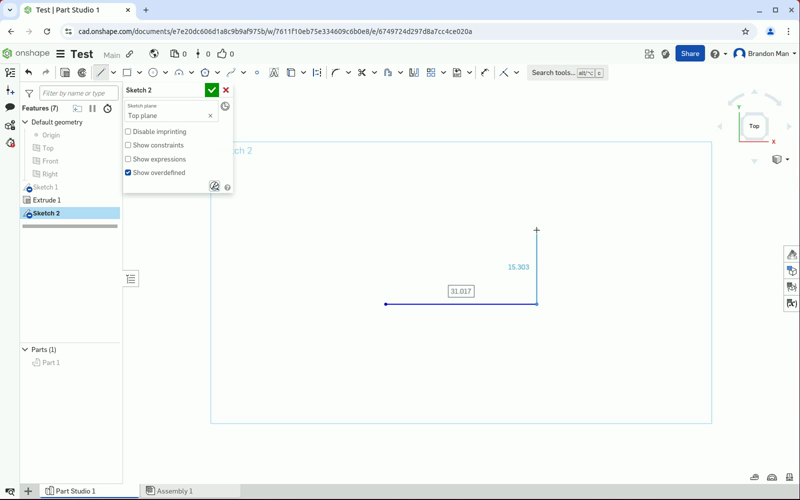
key_down(shift)
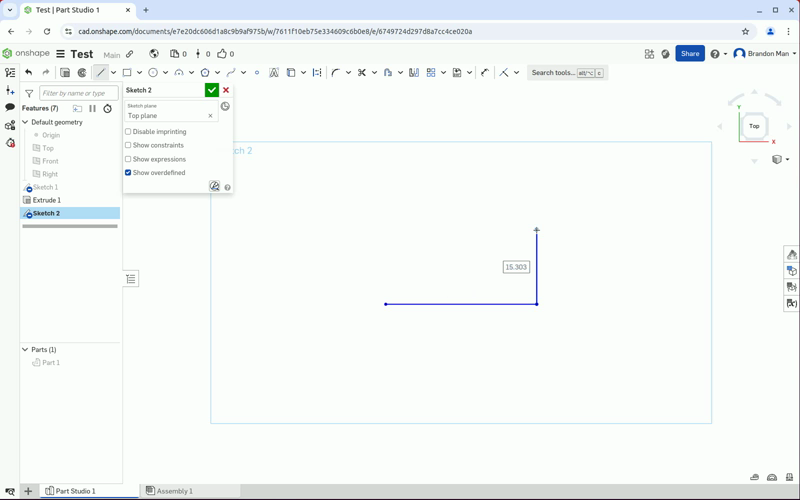
mouse_move(385, 229)
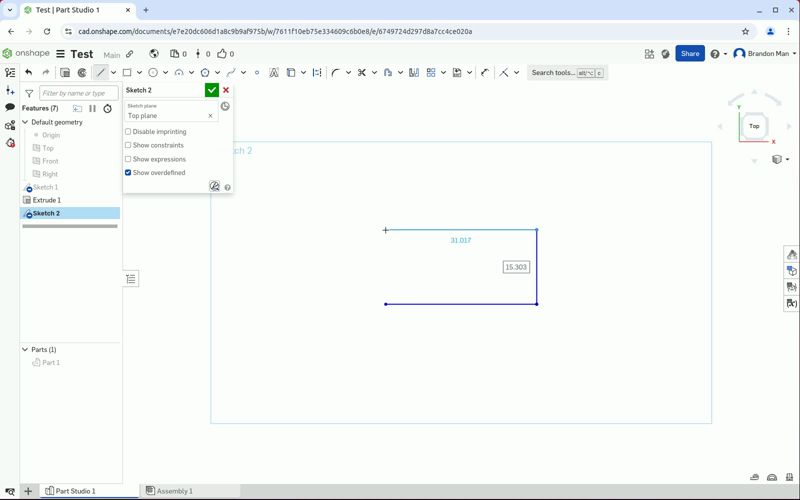
click(385, 229)
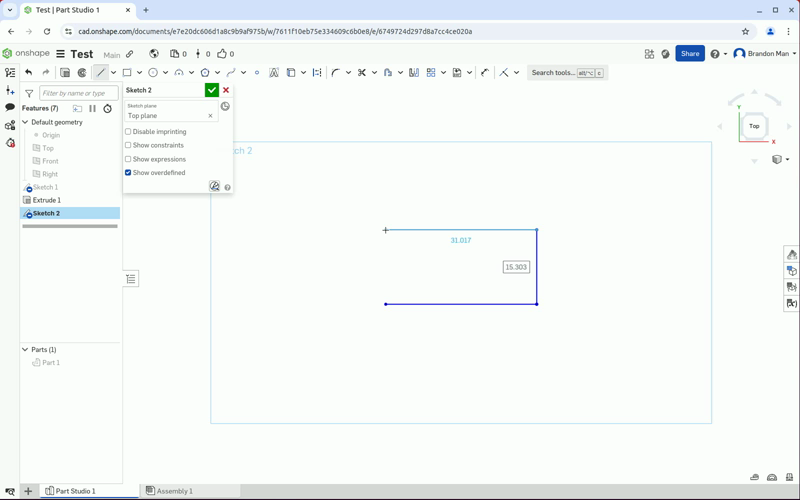
key_up(shift)
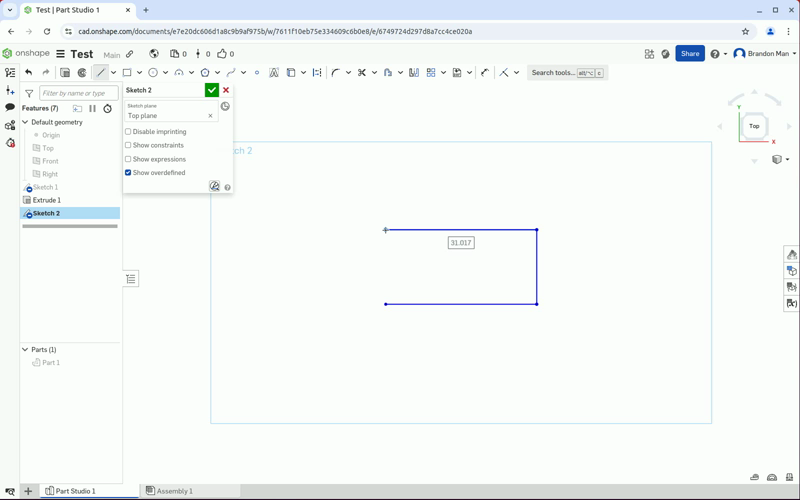
key_down(shift)
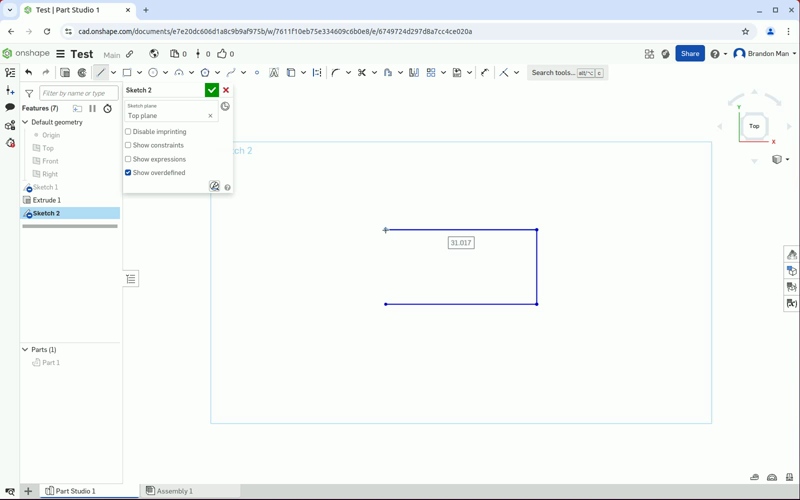
mouse_move(415, 229)
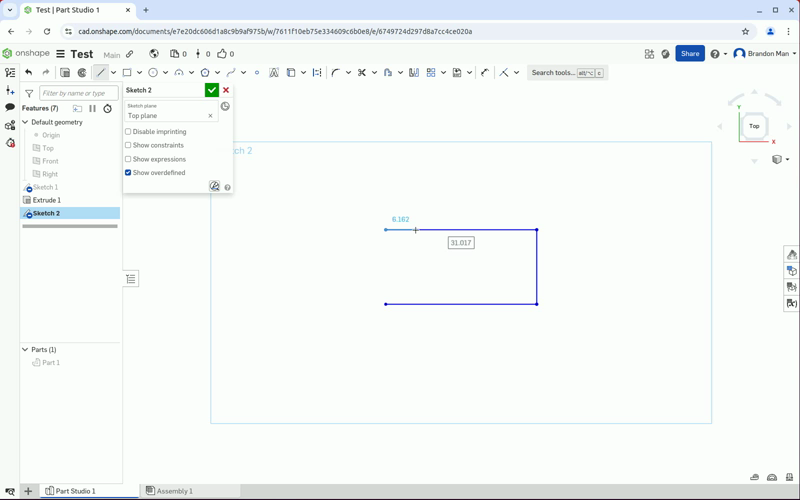
mouse_move(385, 251)
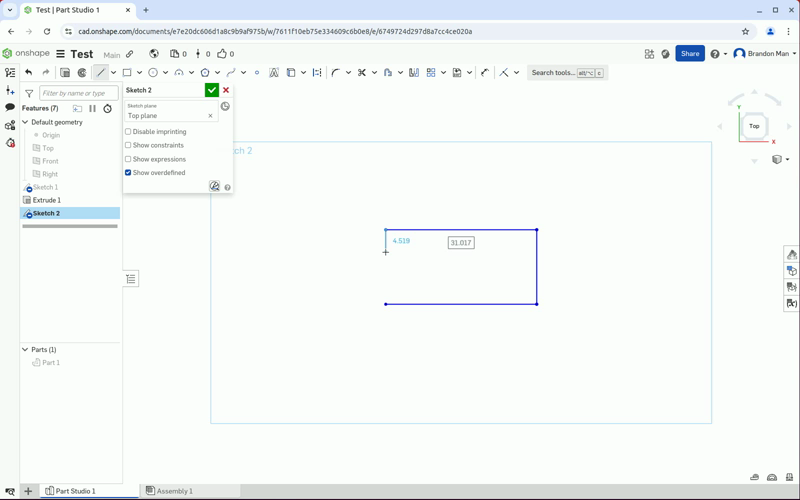
click(385, 251)
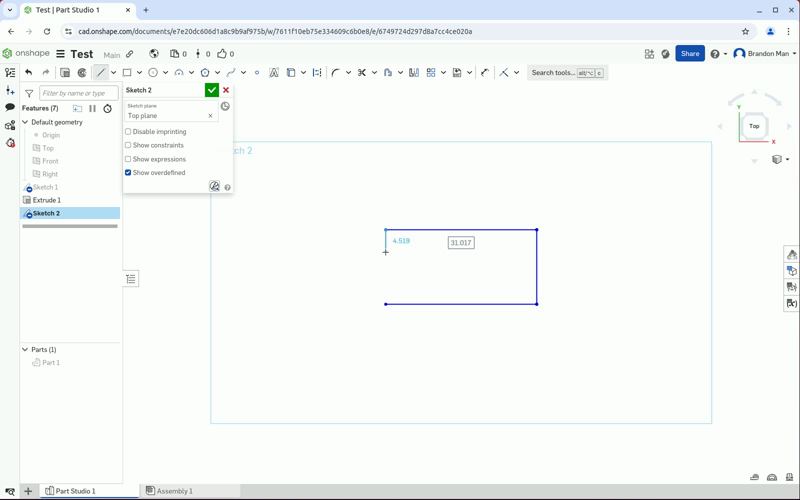
key_up(shift)
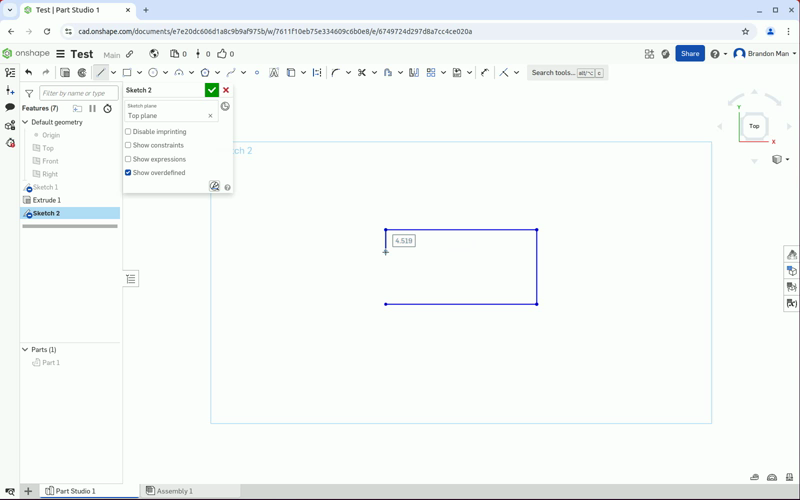
key(esc)
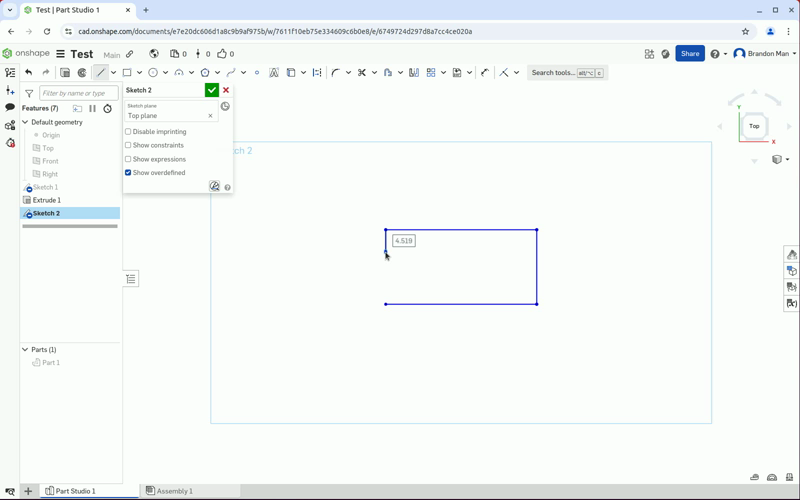
key(a)
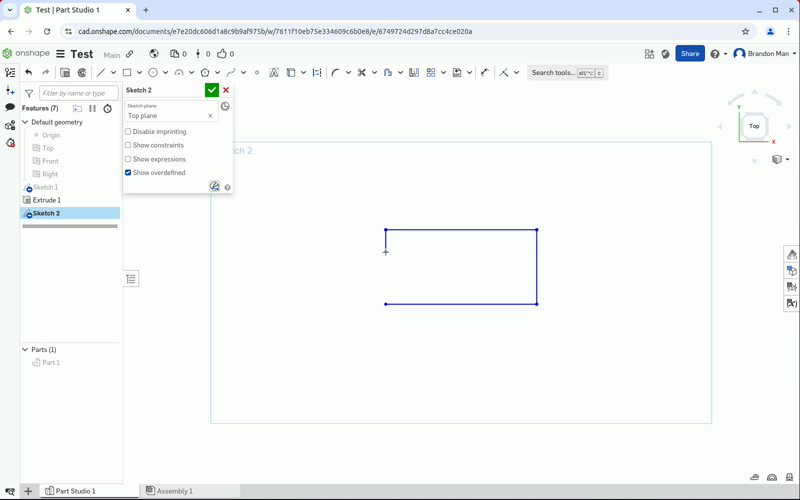
mouse_move(385, 251)
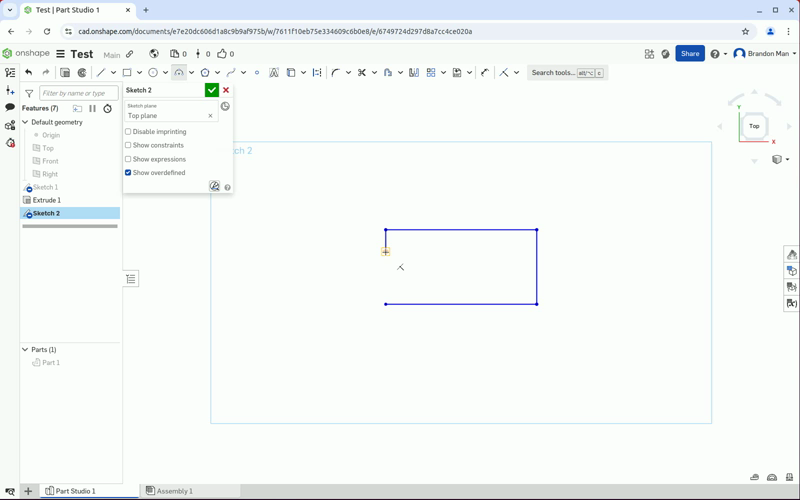
click(385, 251)
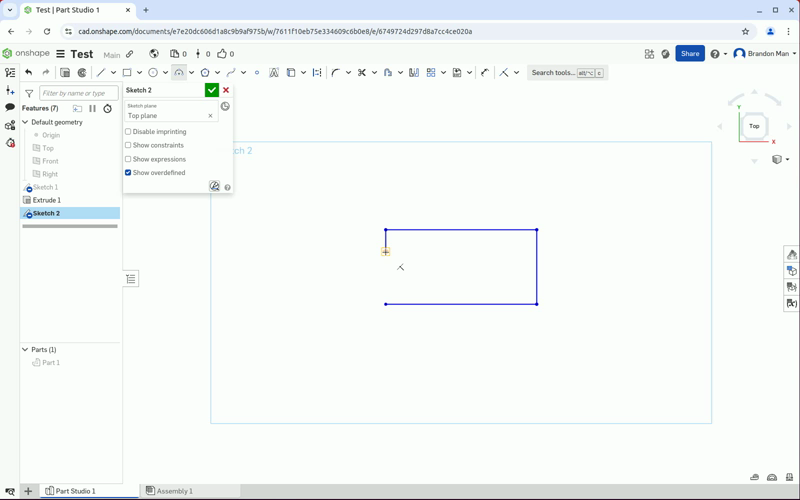
key_down(shift)
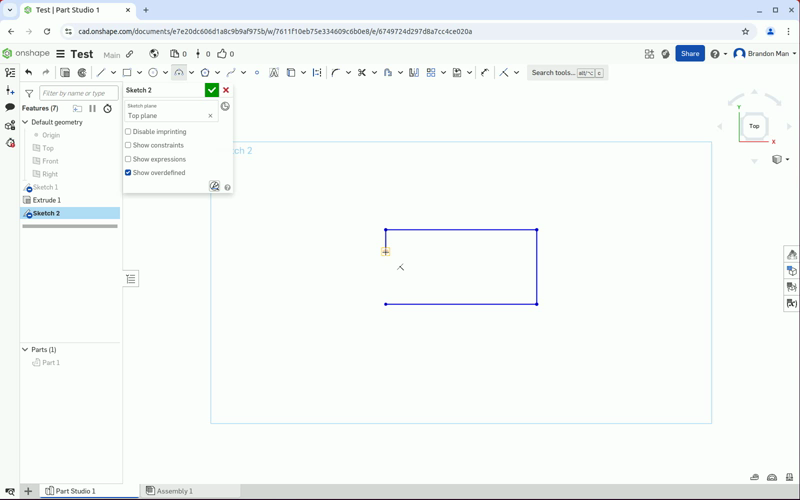
mouse_move(385, 280)
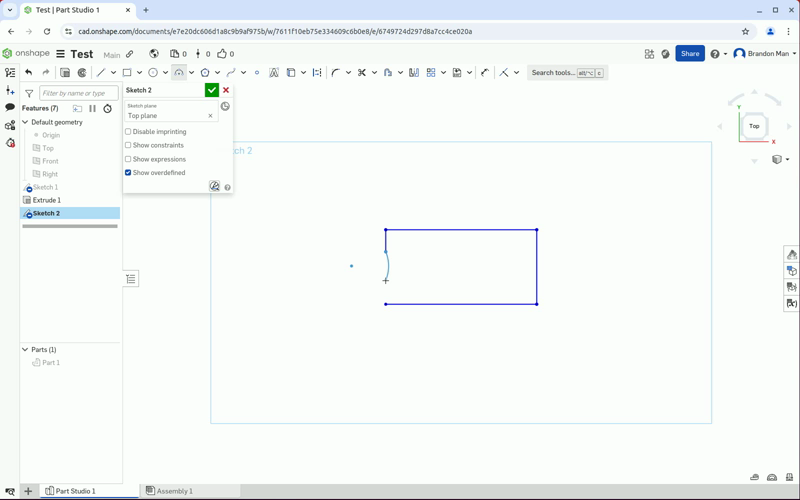
click(385, 280)
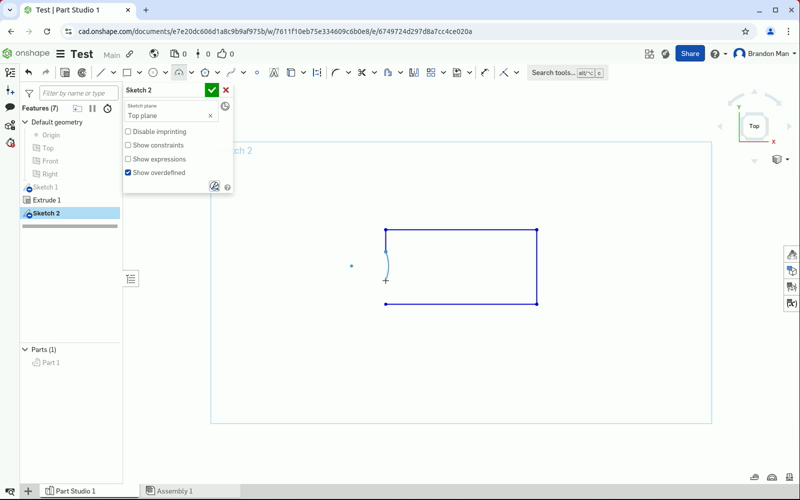
mouse_move(400, 266)
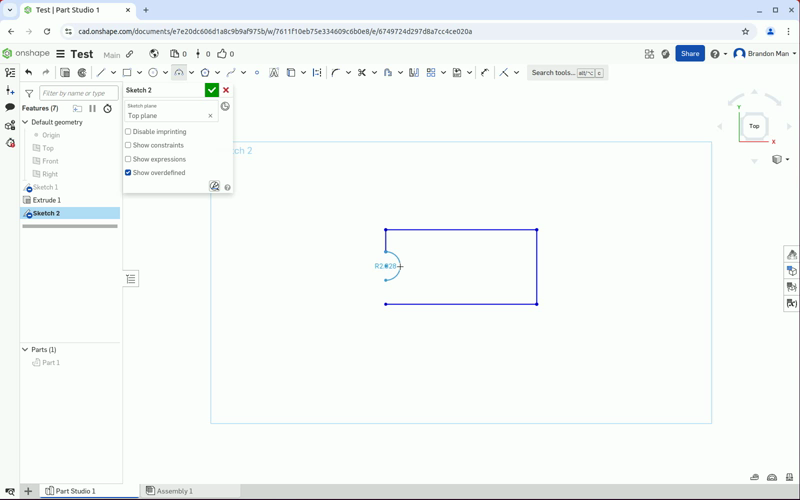
click(400, 266)
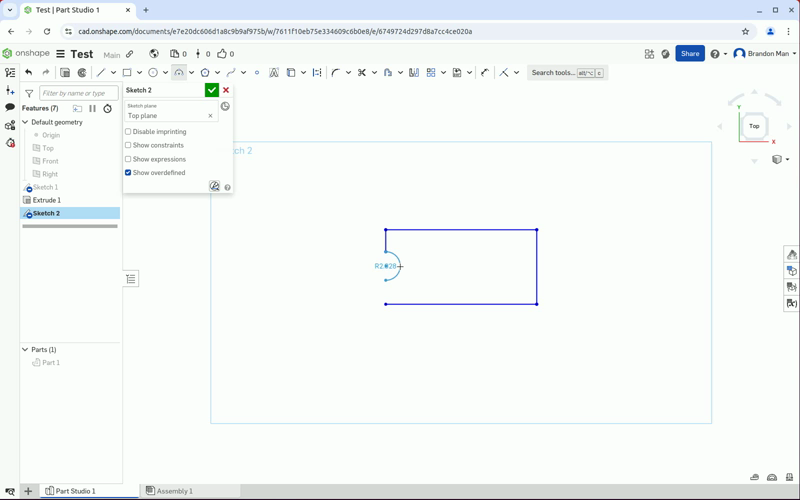
key_up(shift)
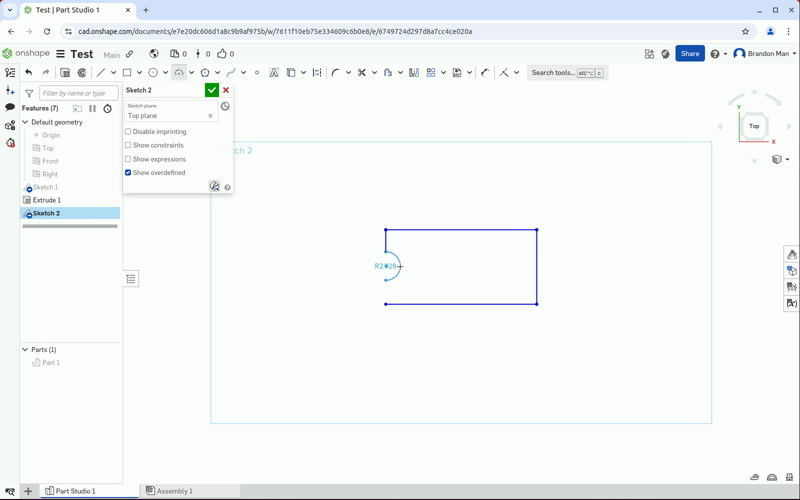
key(esc)
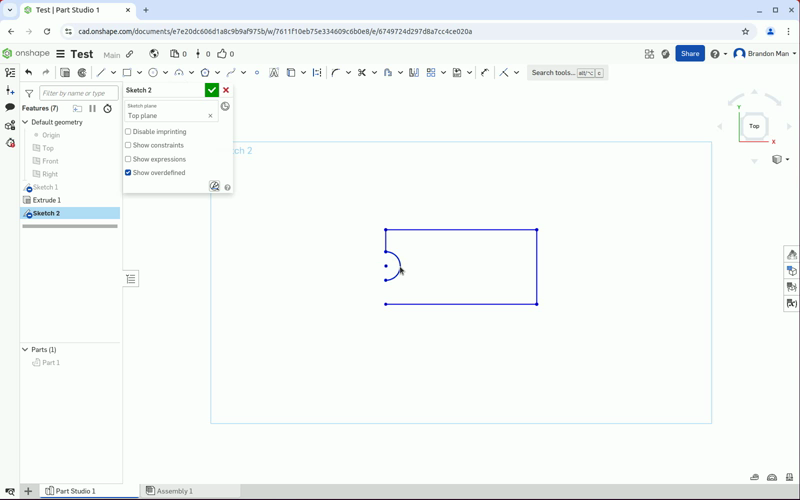
key(l)
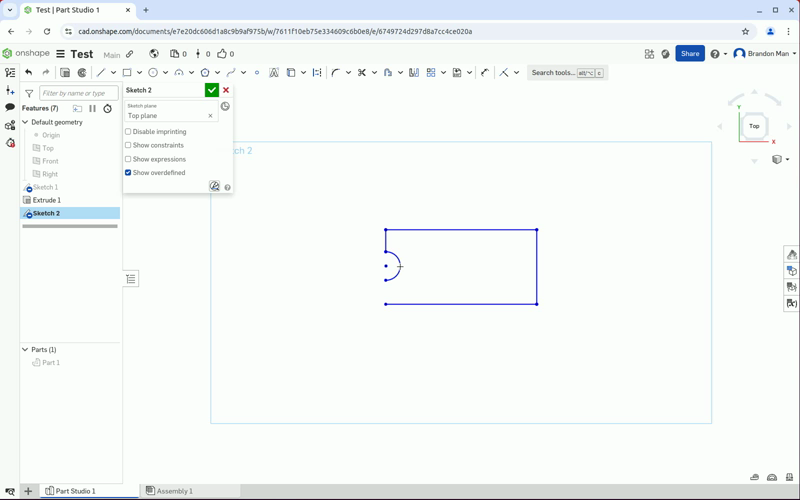
mouse_move(385, 280)
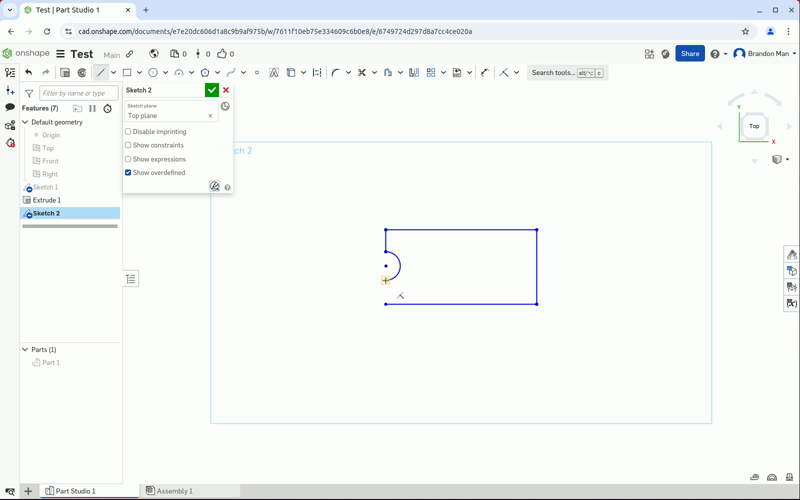
click(385, 280)
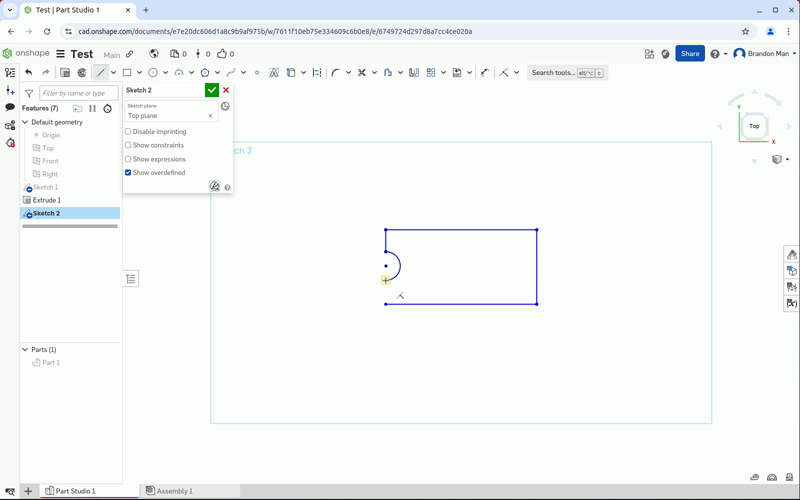
mouse_move(415, 280)
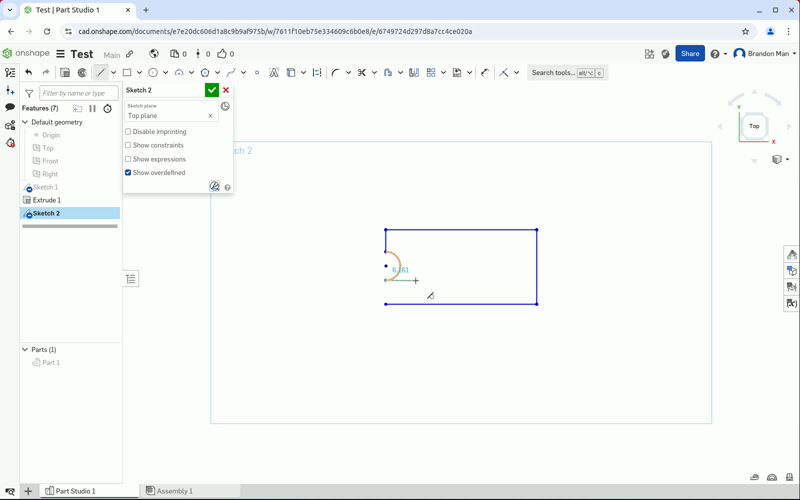
key_down(shift)
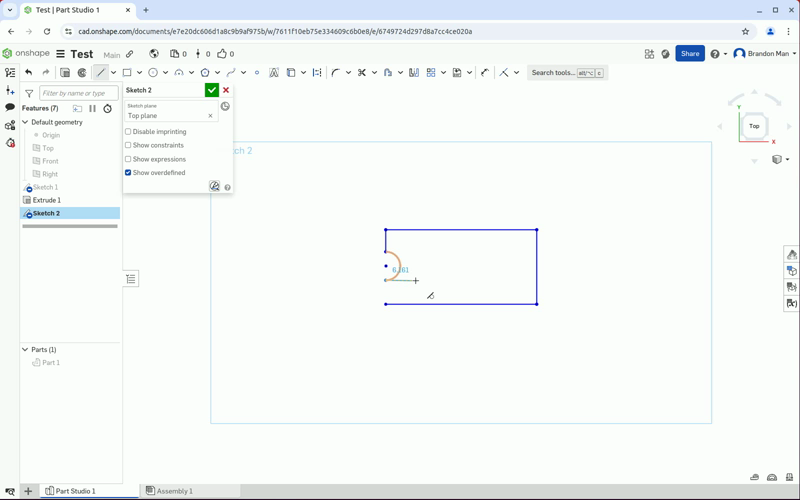
mouse_move(385, 304)
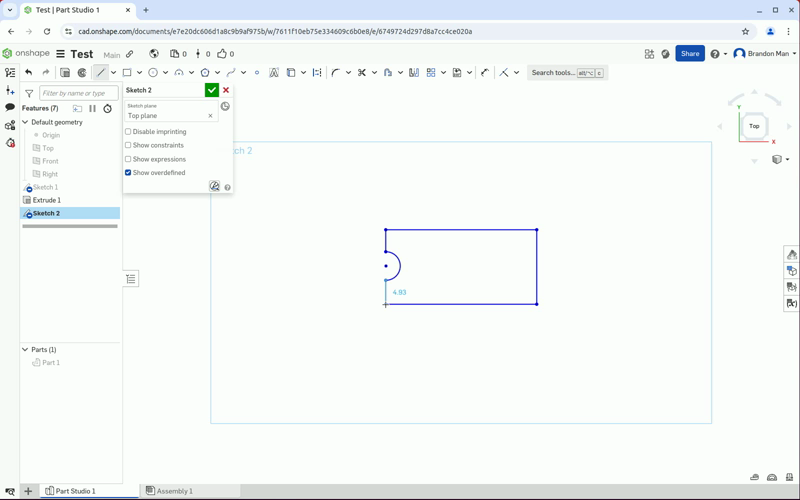
key_up(shift)
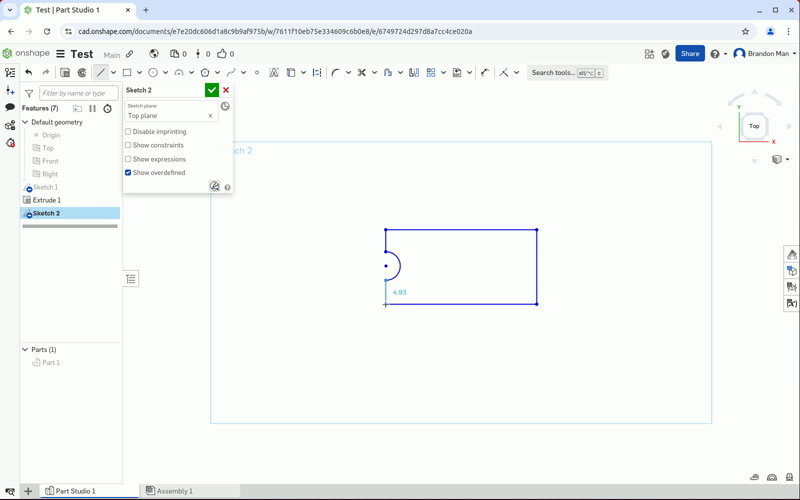
click(385, 304)
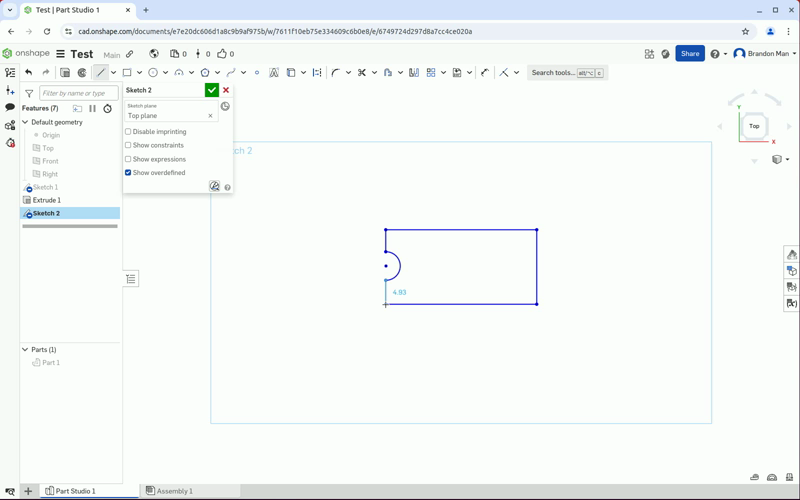
key(esc)
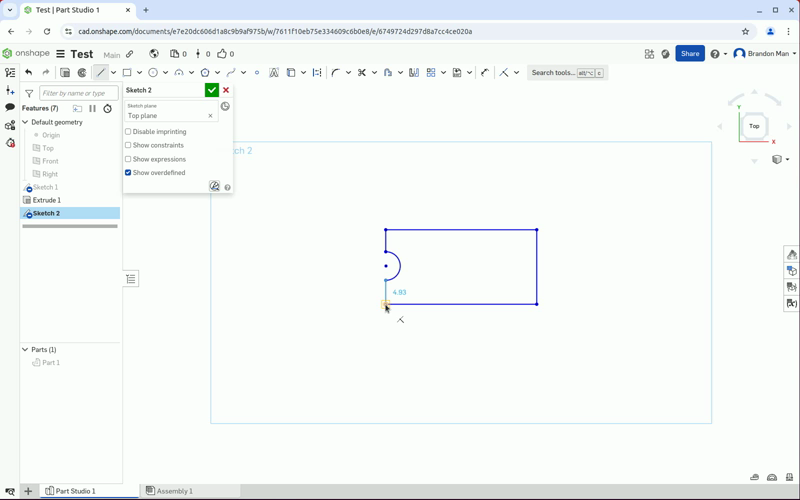
mouse_move(419, 246)
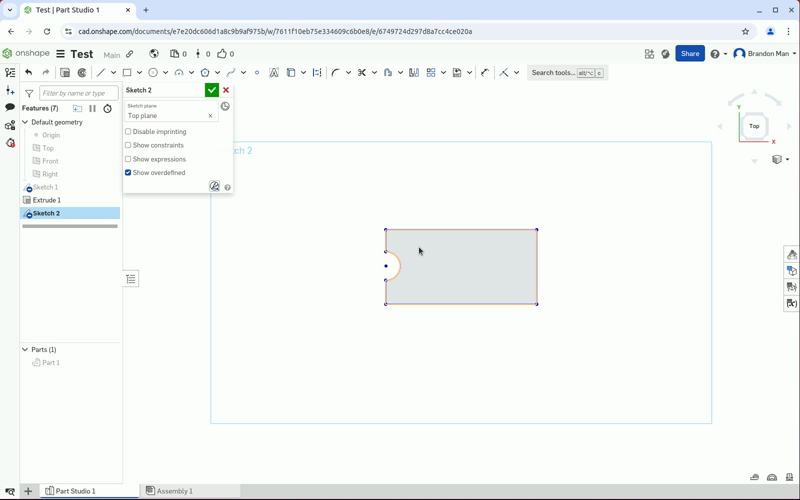
scroll(6)
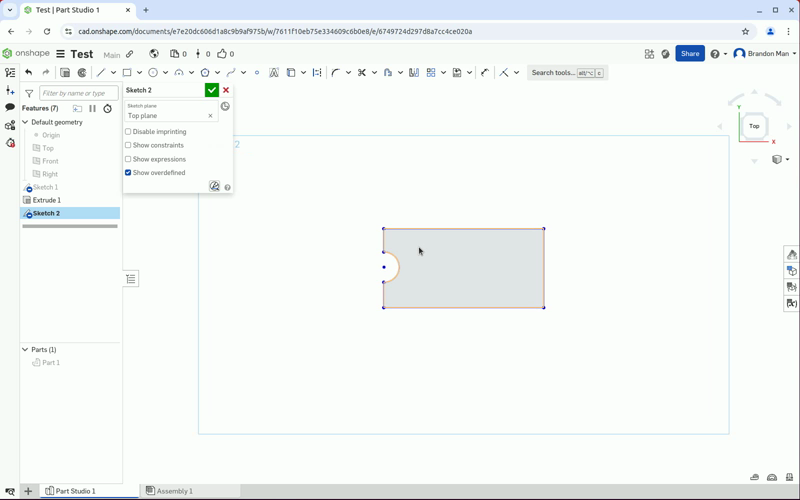
scroll(6)
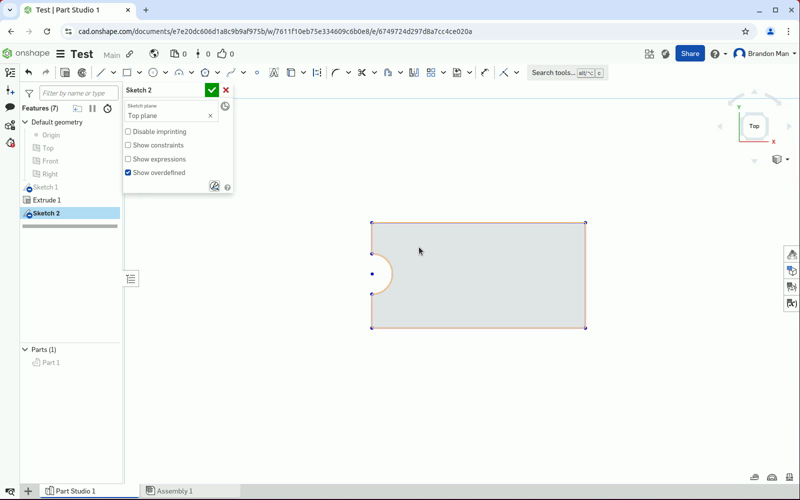
scroll(6)
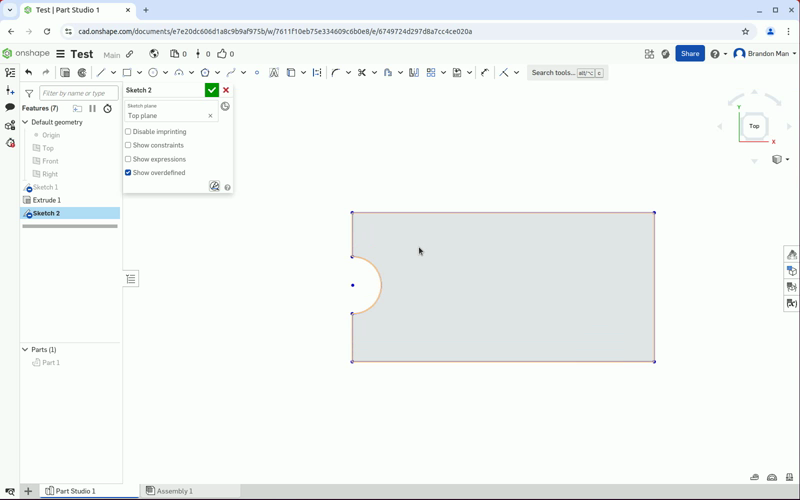
scroll(6)
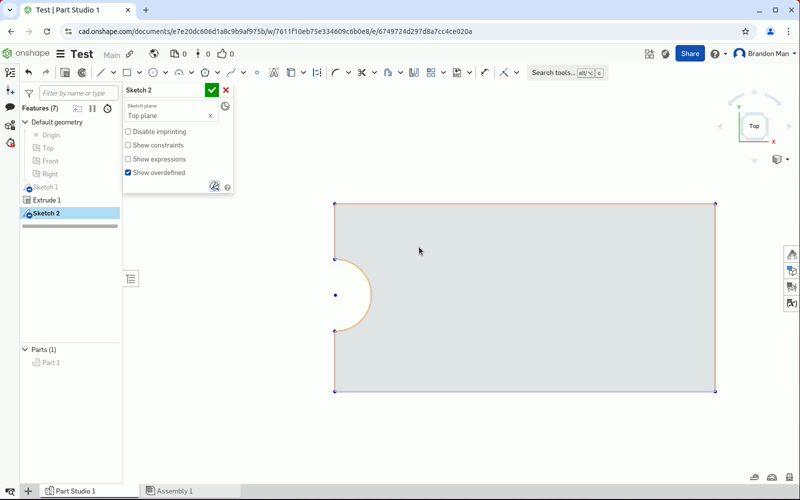
scroll(6)
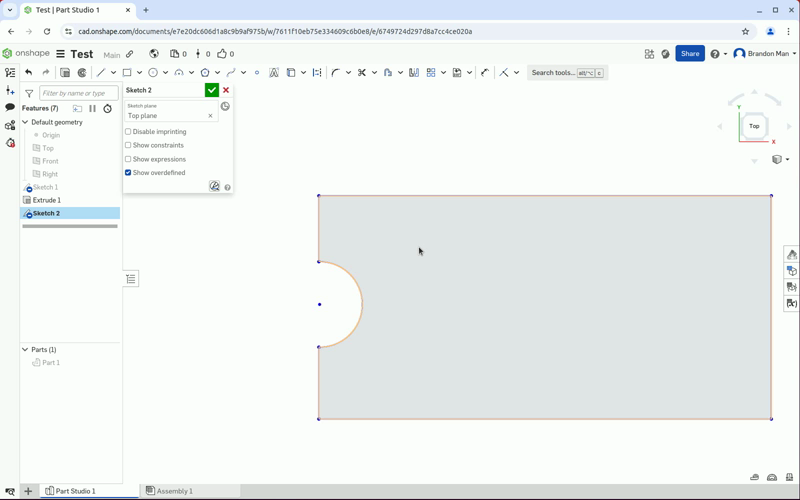
scroll(6)
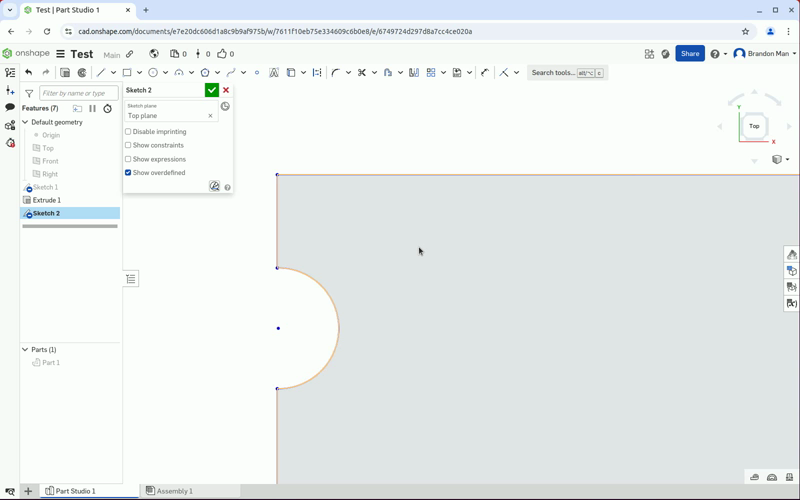
scroll(6)
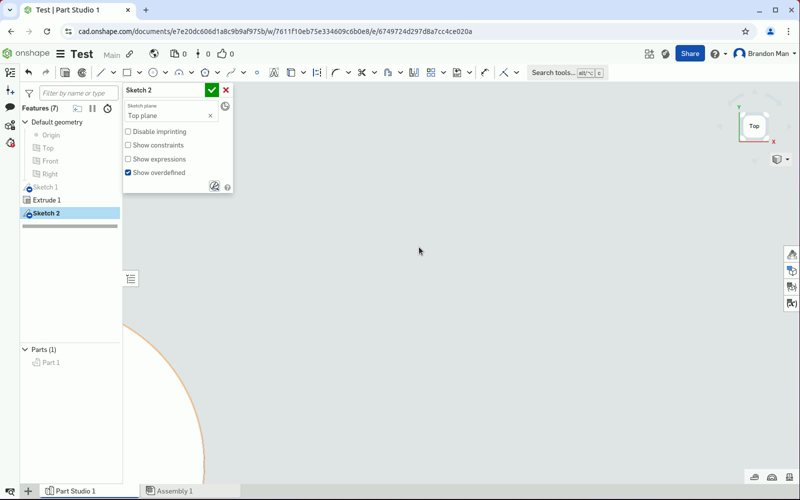
click(419, 246)
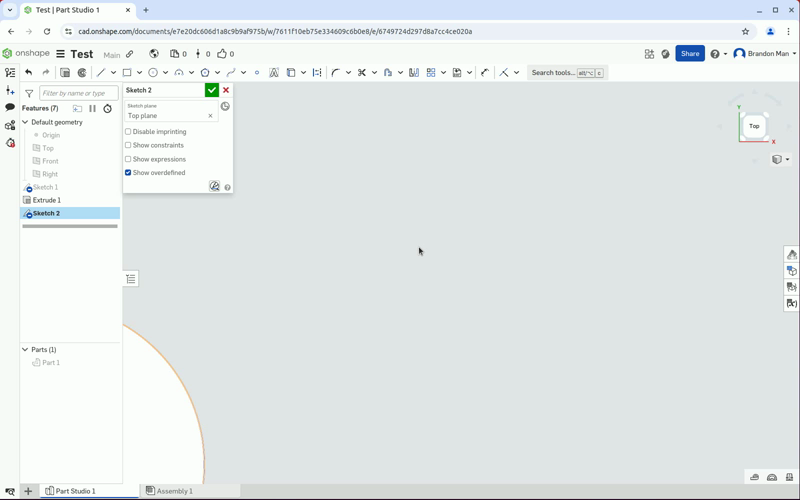
scroll(-6)
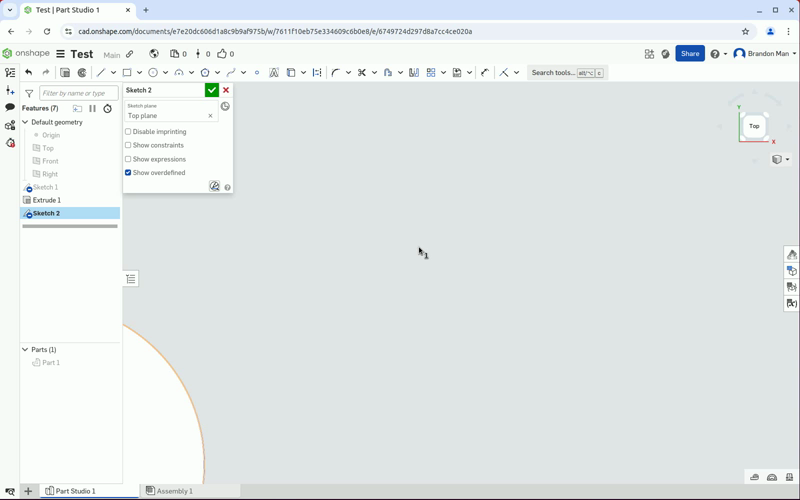
scroll(-6)
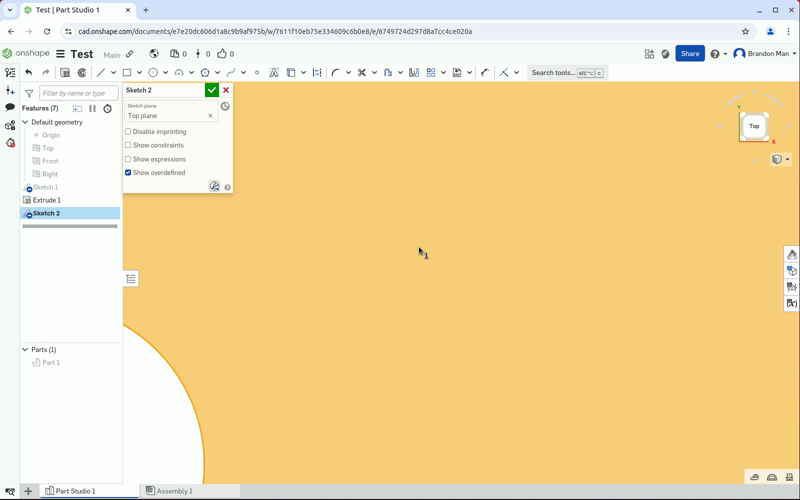
scroll(-6)
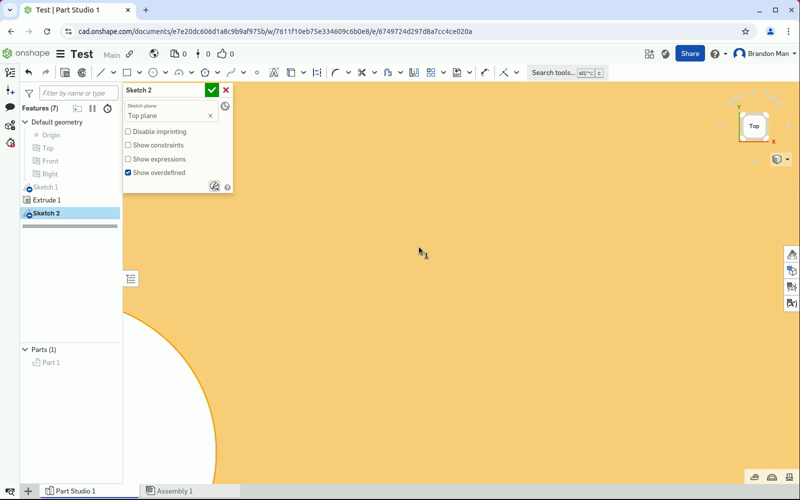
scroll(-6)
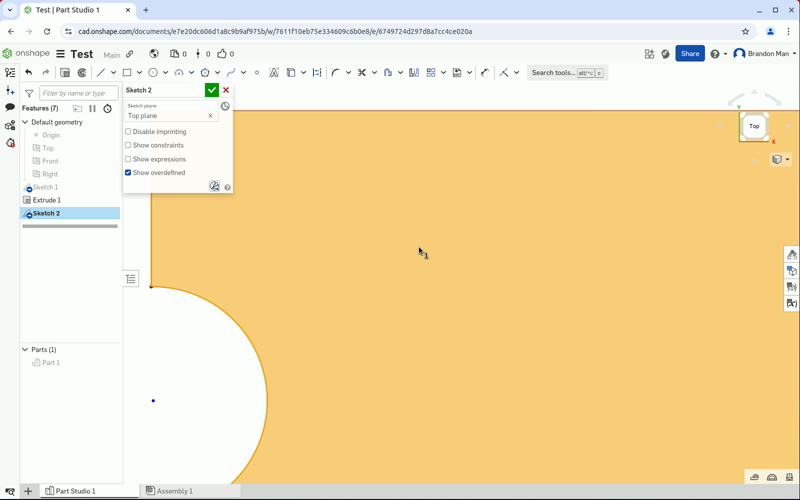
scroll(-6)
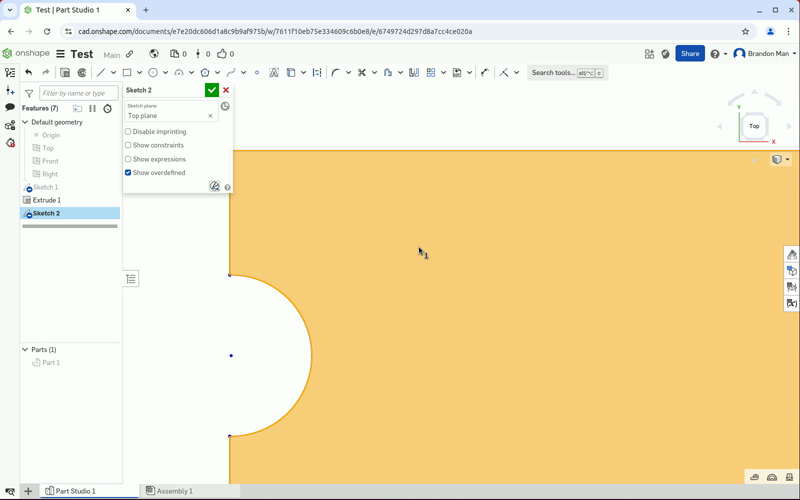
scroll(-6)
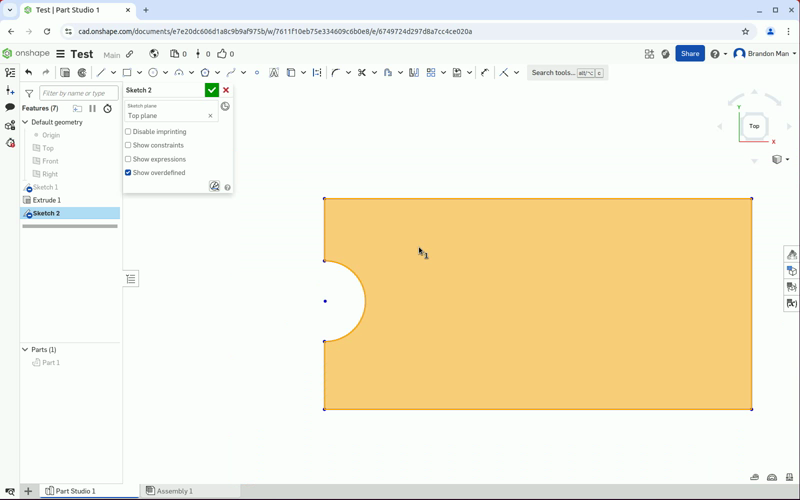
scroll(-6)
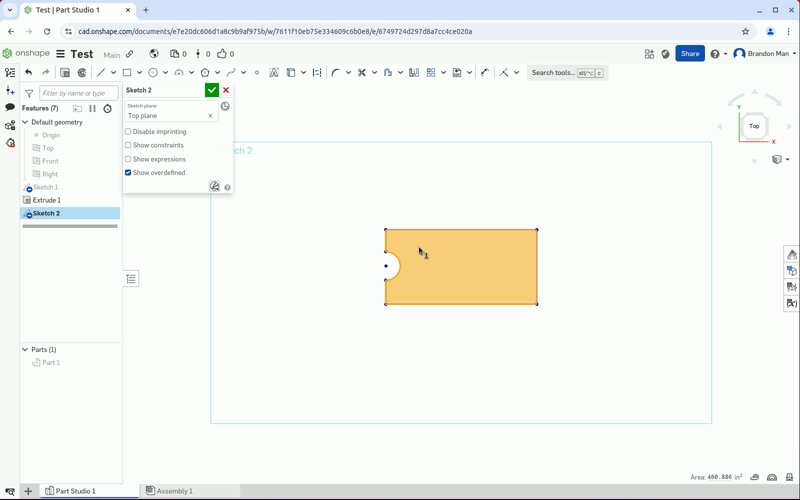
mouse_move(73, 352)
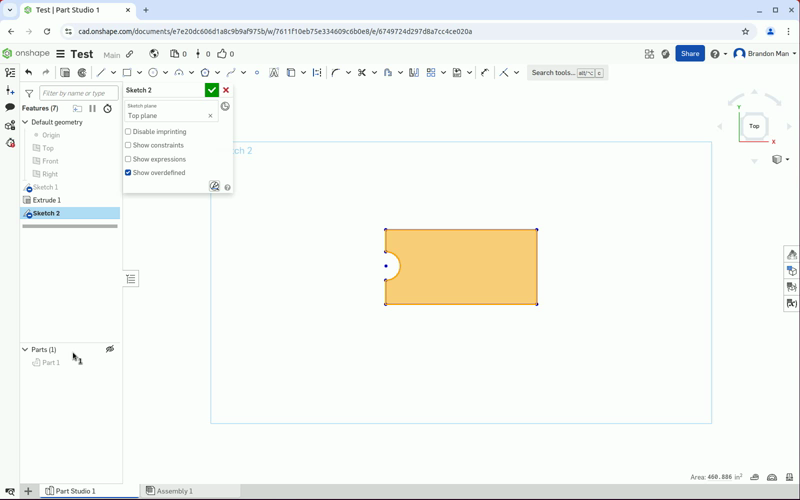
key(shift+y)
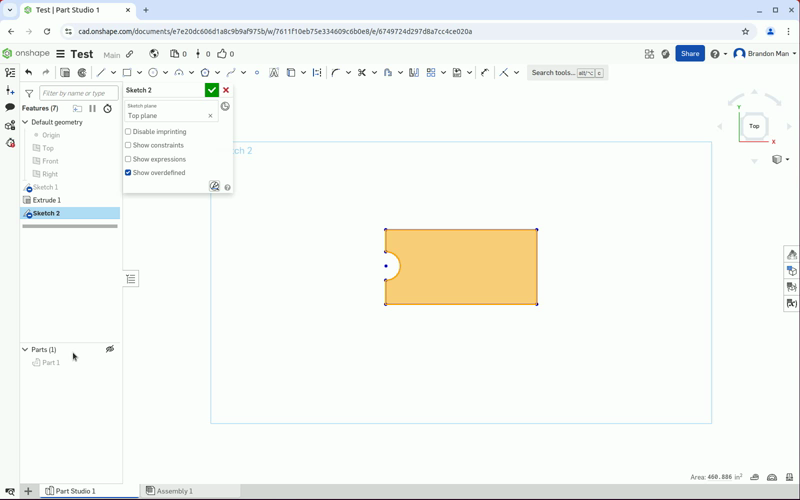
key(shift+e)
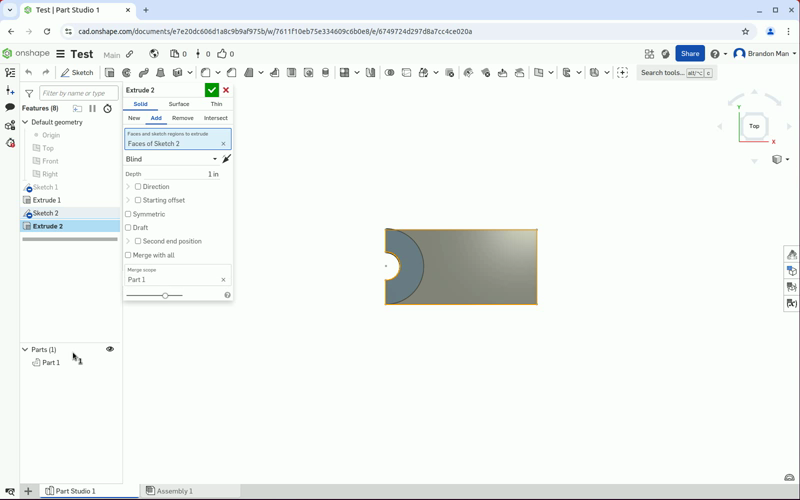
mouse_move(143, 106)
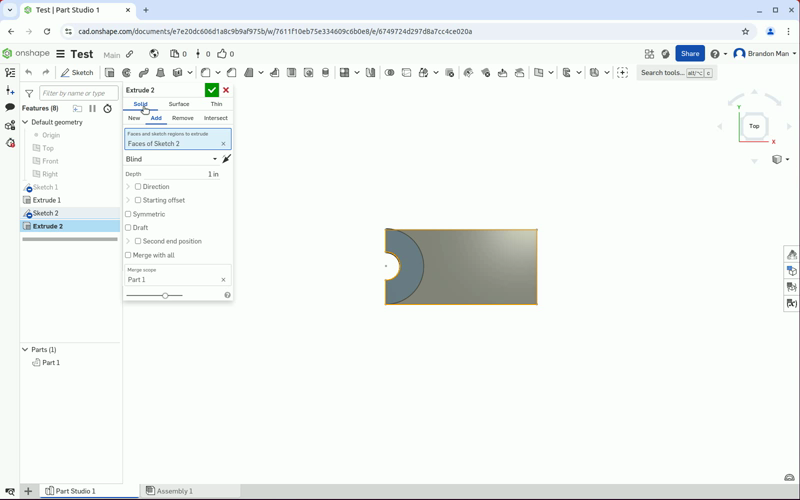
click(143, 106)
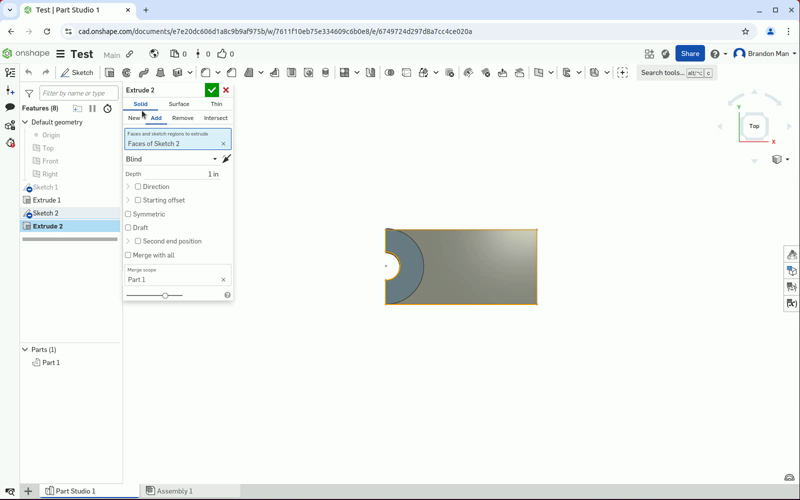
mouse_move(137, 120)
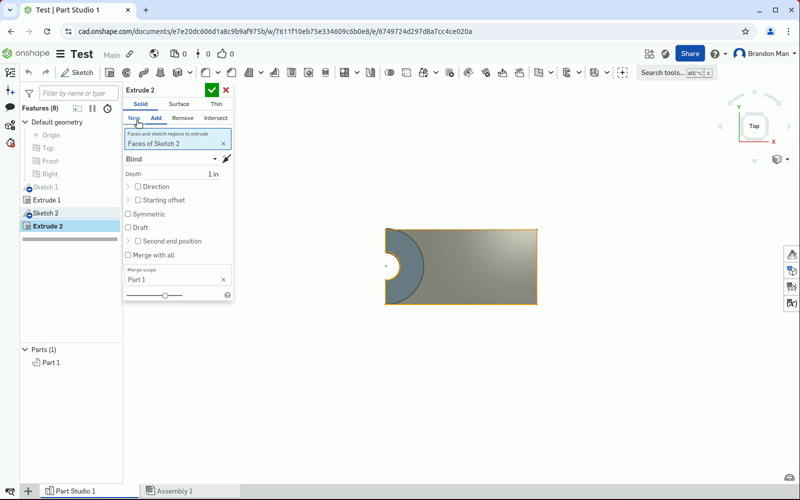
click(137, 120)
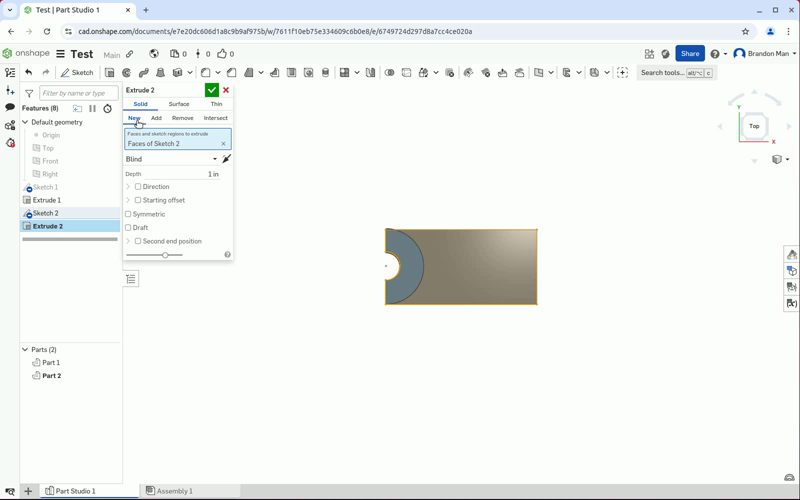
key(tab, 4)
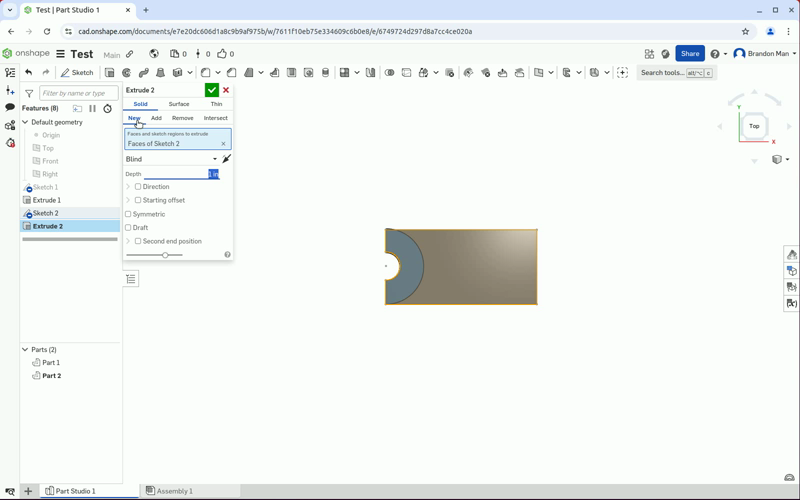
text(6.018)
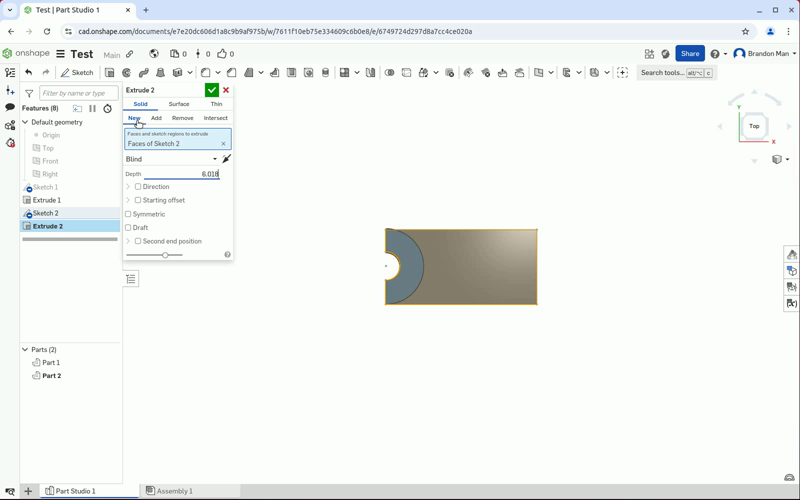
key(enter)
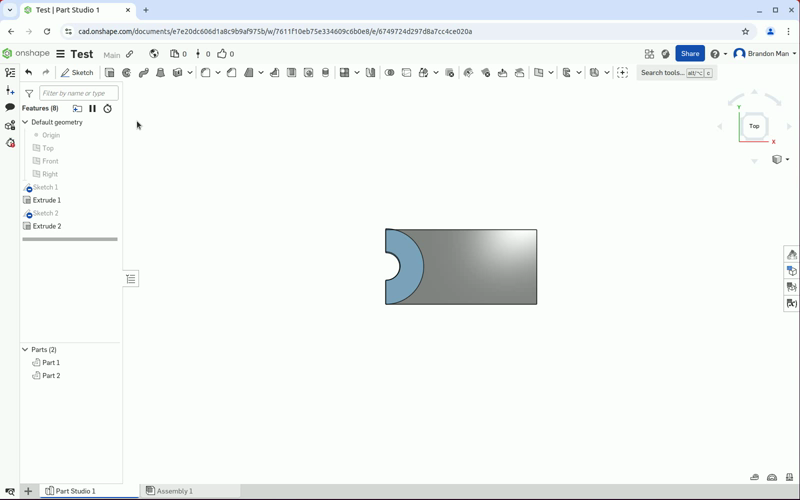
key(shift+h)
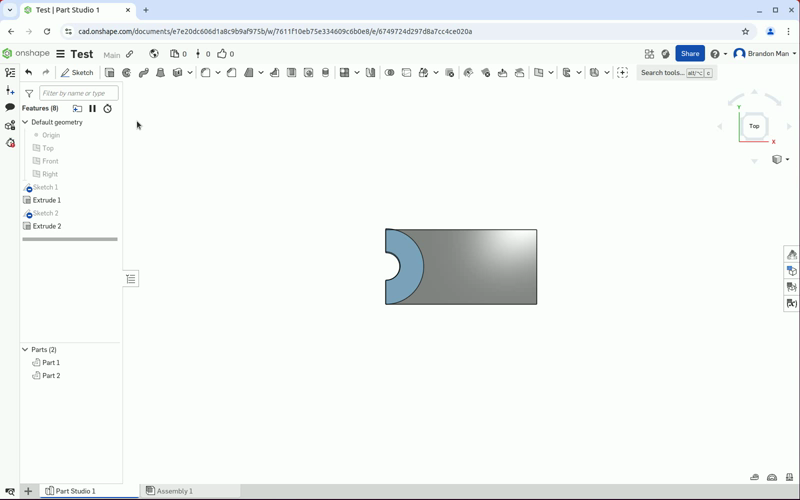
key(shift+h)
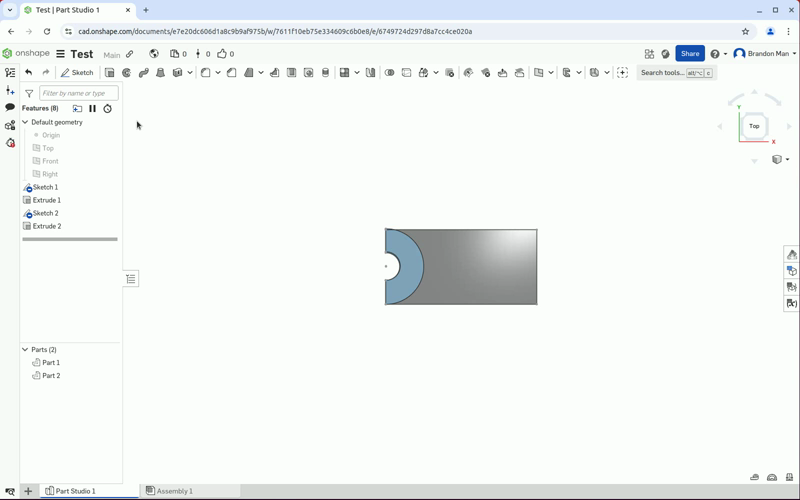
key(shift+7)
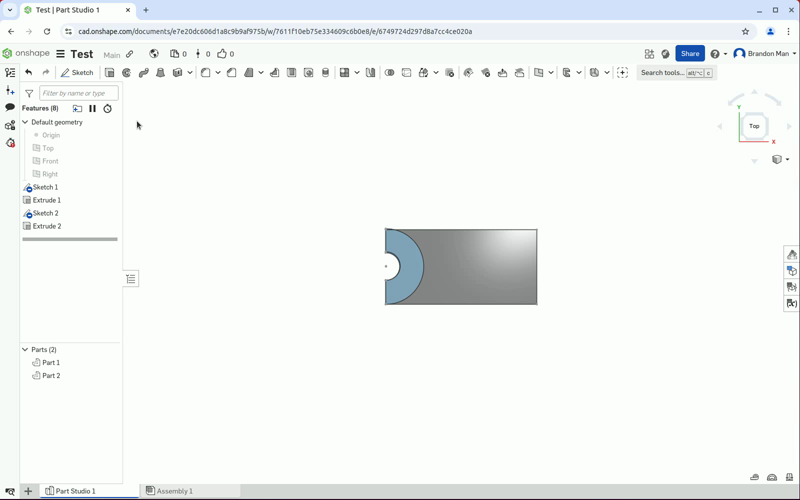
key(up, 3)
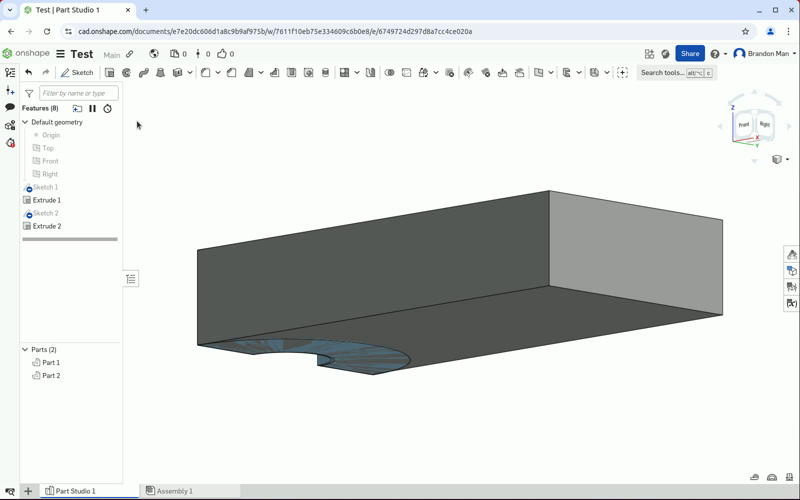
key(left, 3)
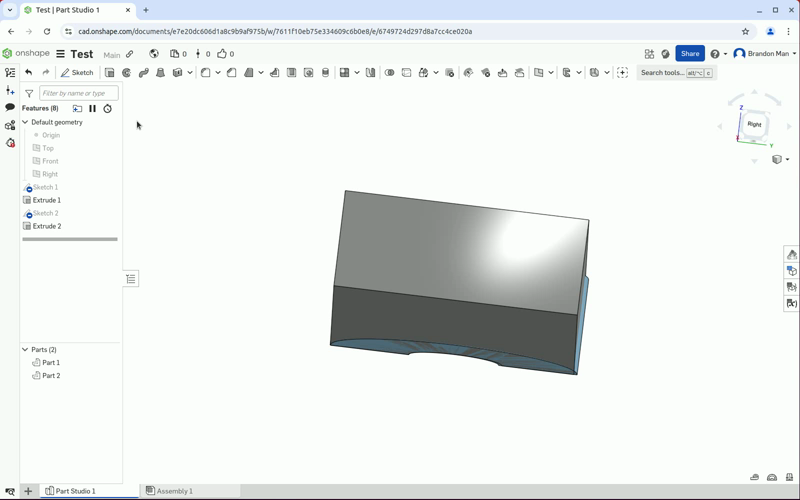
key(right, 3)
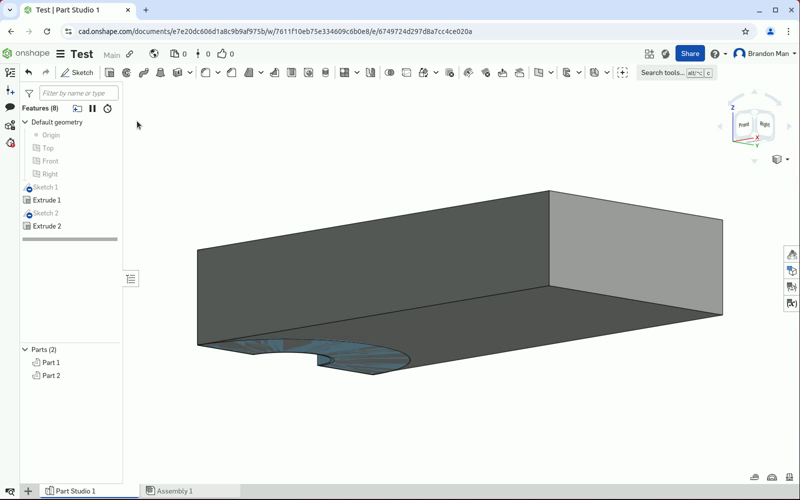
key(down, 3)
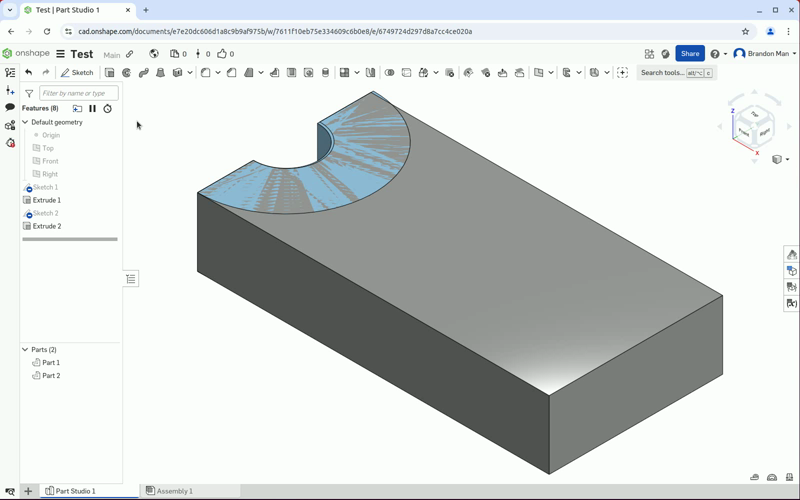
mouse_move(73, 189)
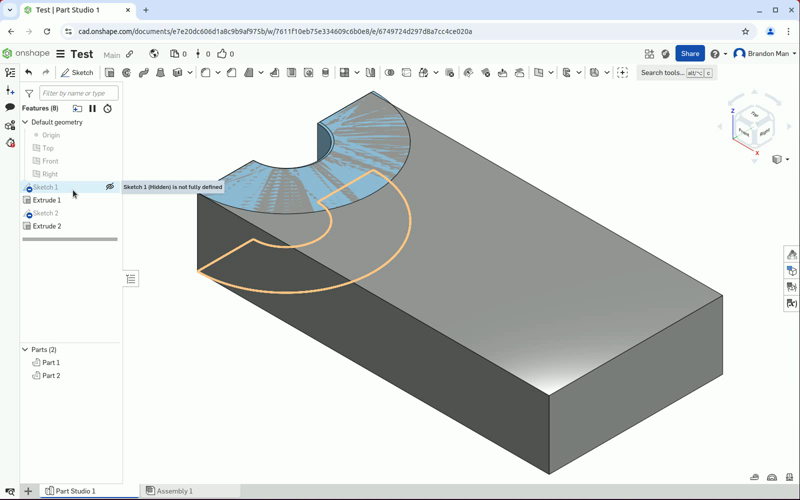
click(73, 189)